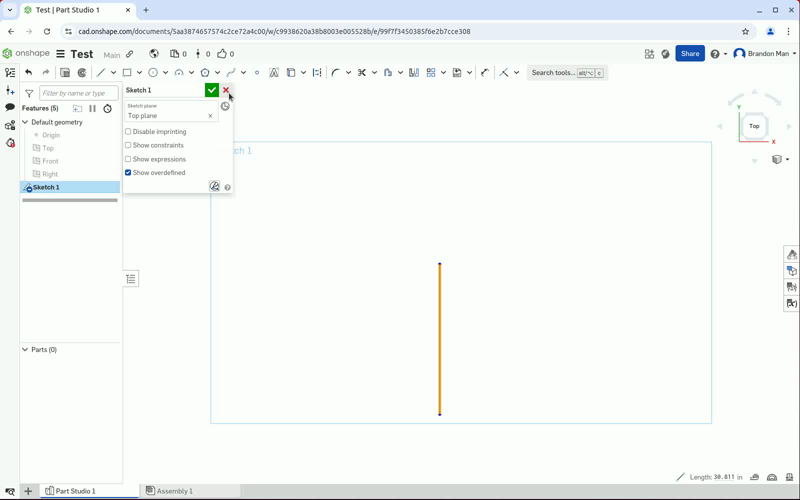
key(shift+h)
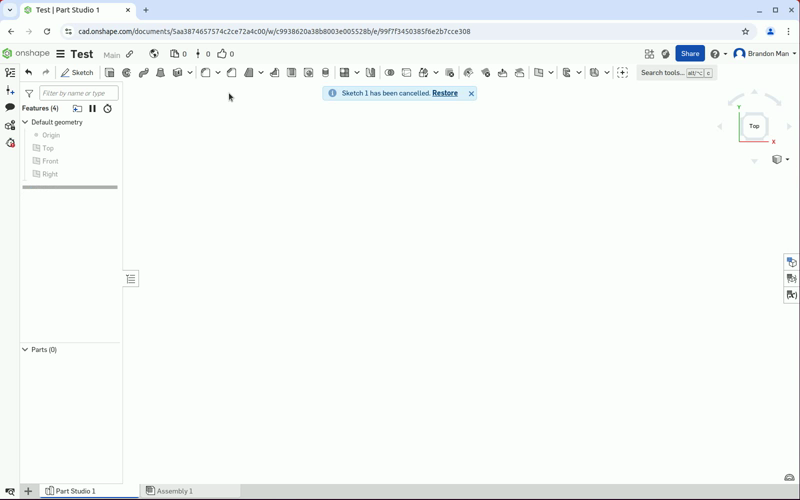
mouse_move(73, 352)
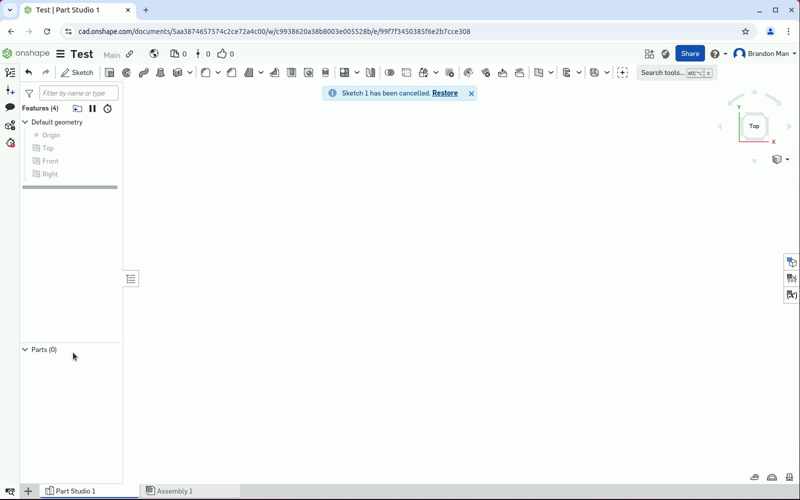
key(y)
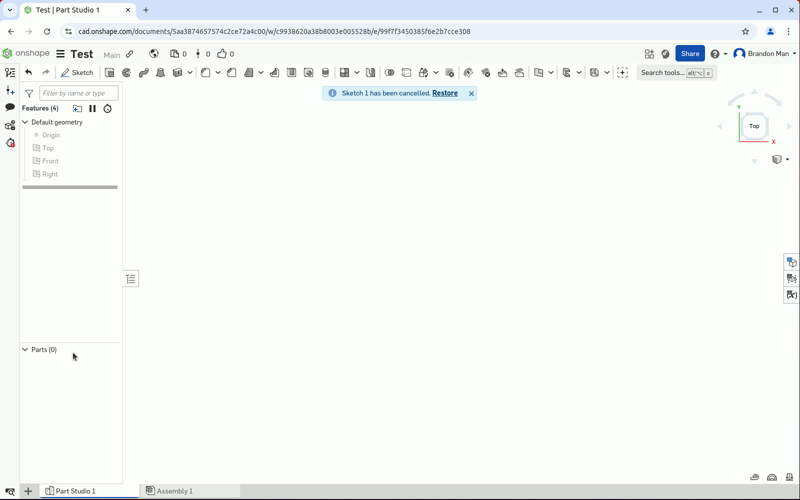
key(shift+p)
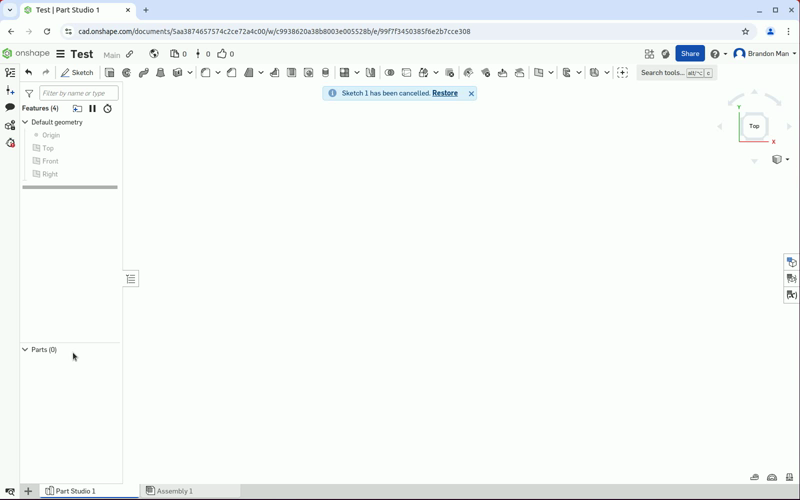
key(space)
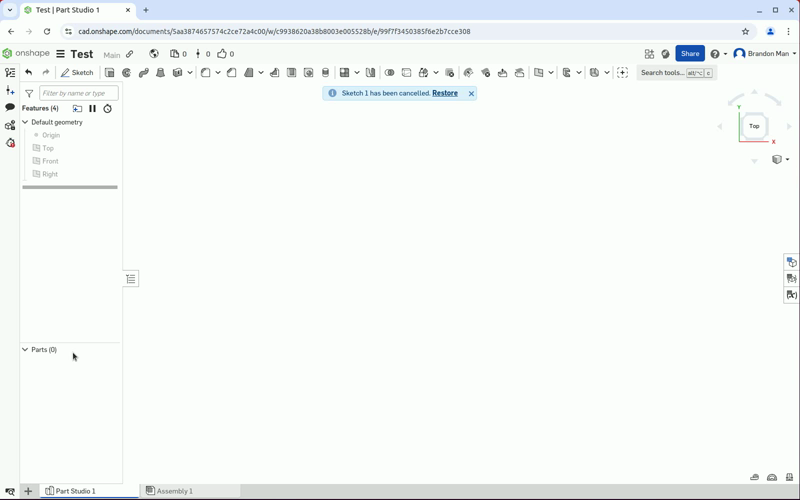
key_down(shift)
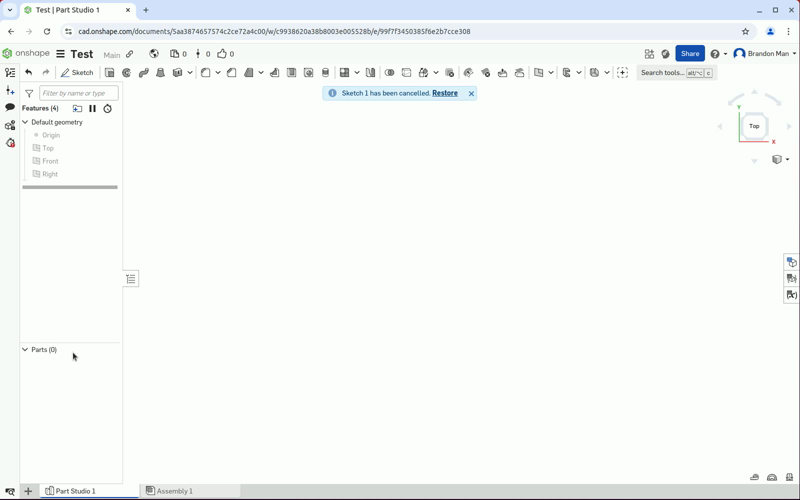
key(up)
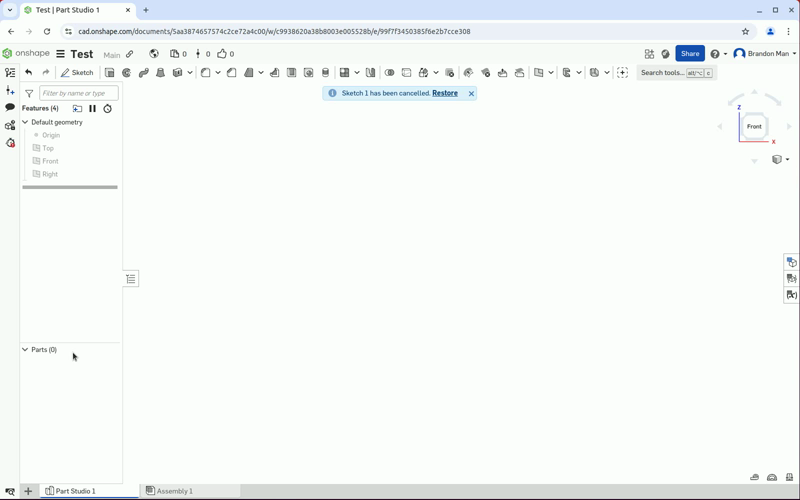
key_up(shift)
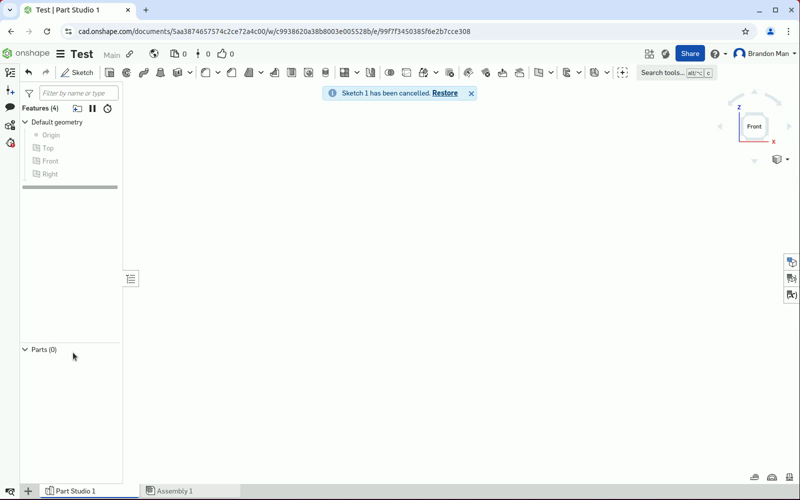
mouse_move(73, 352)
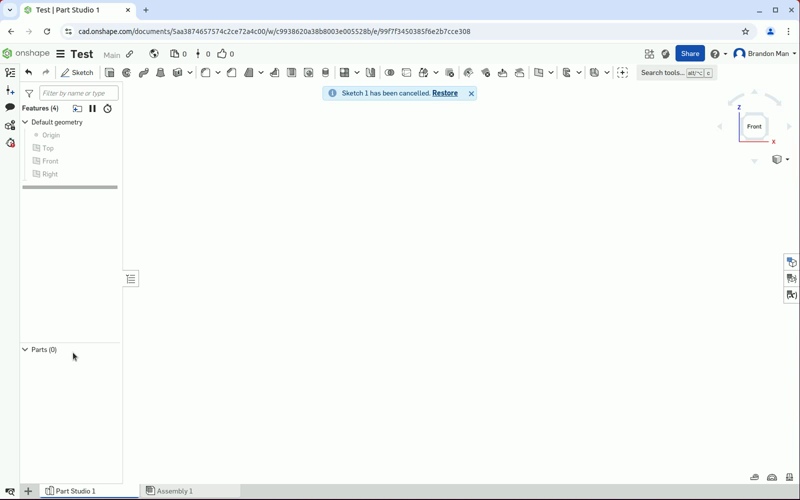
key(shift+y)
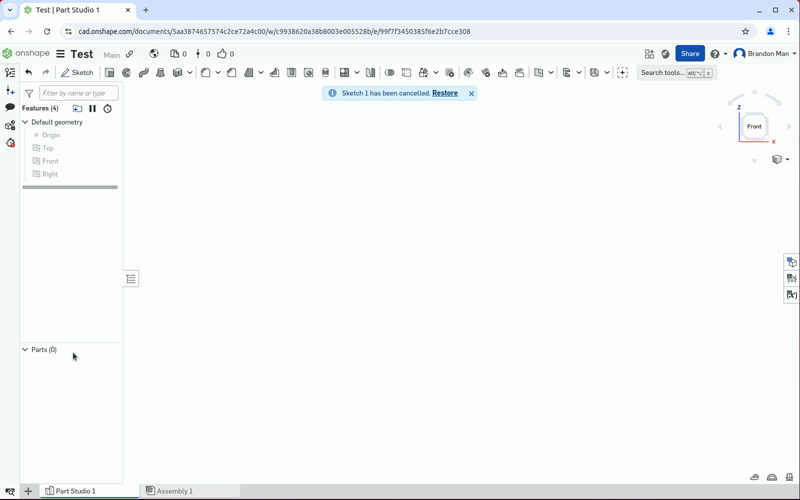
key(shift+s)
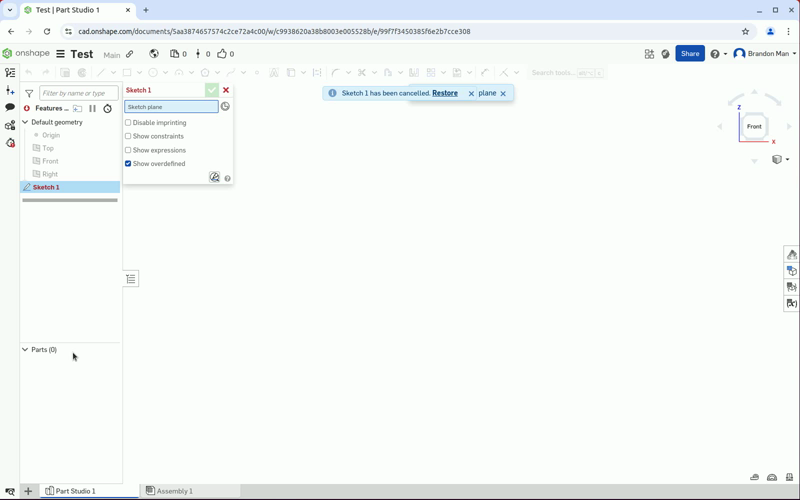
mouse_move(73, 163)
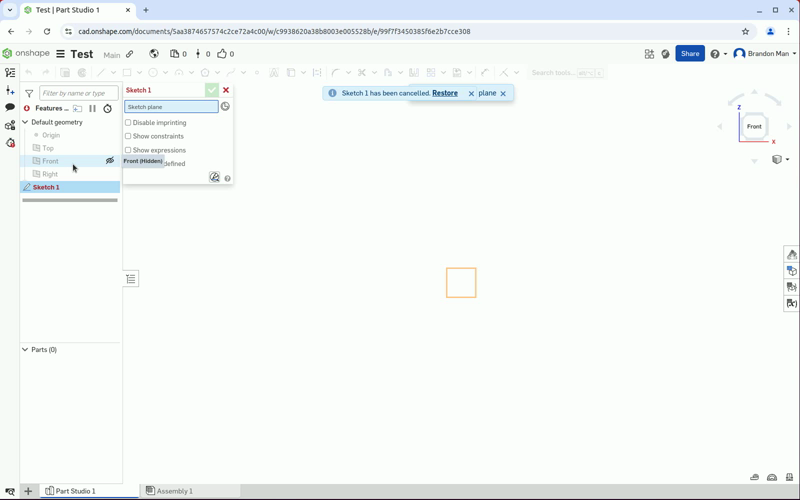
click(73, 163)
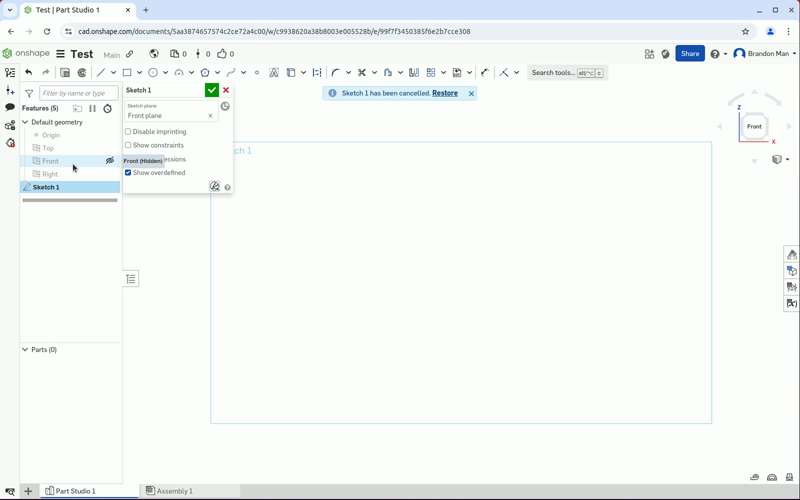
mouse_move(73, 352)
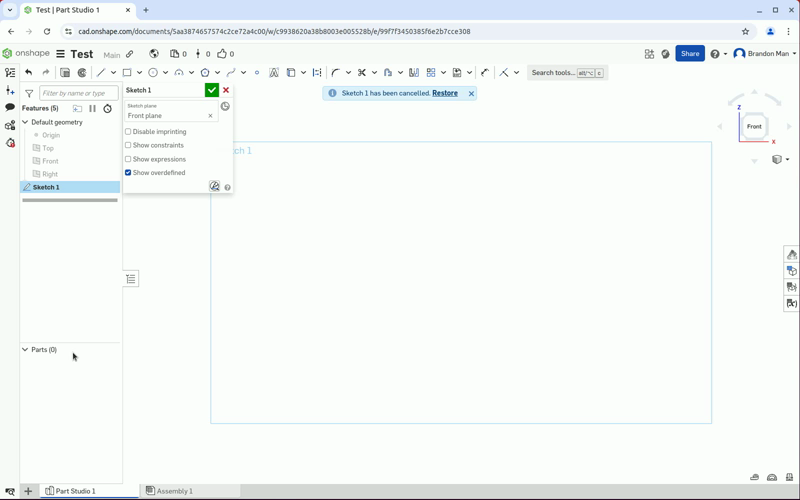
key(y)
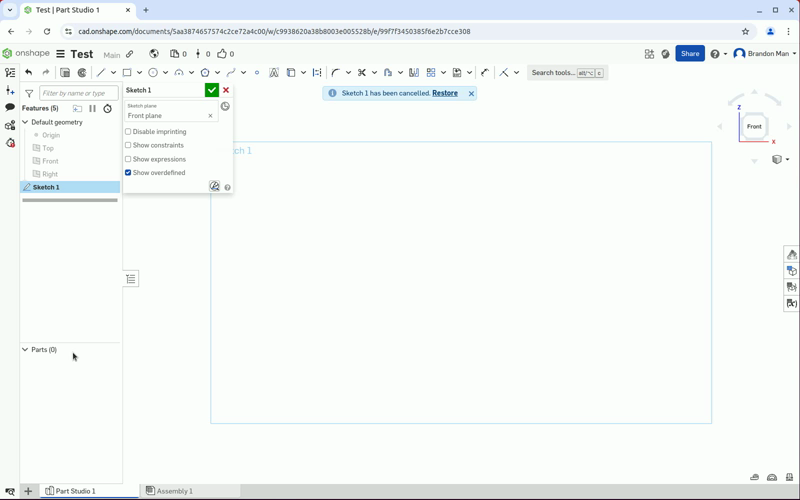
key(l)
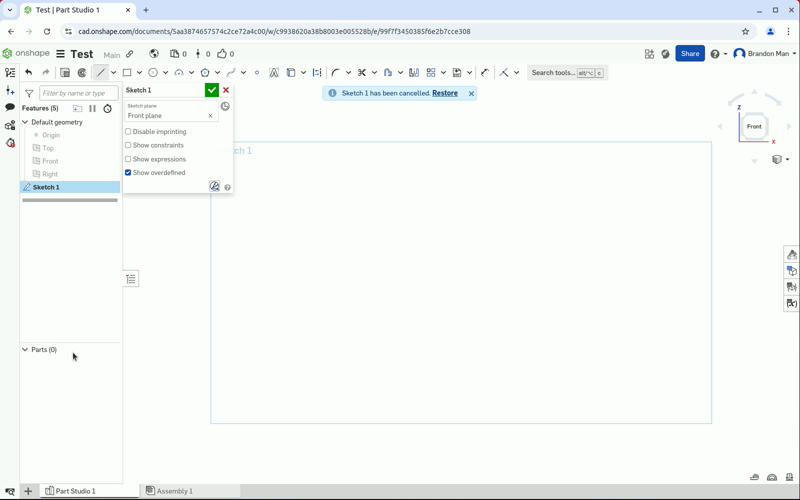
key_down(shift)
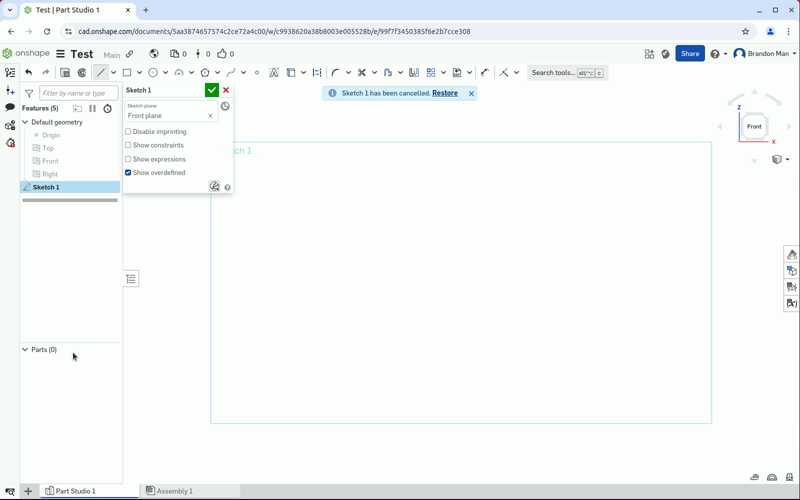
mouse_move(460, 282)
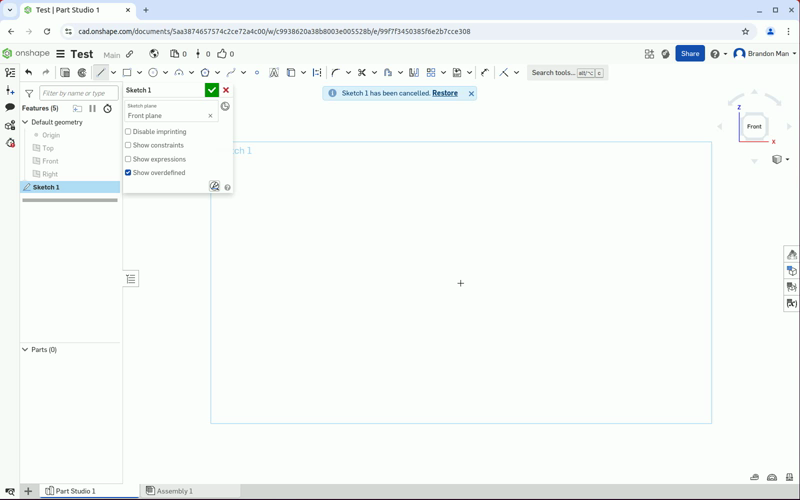
click(460, 282)
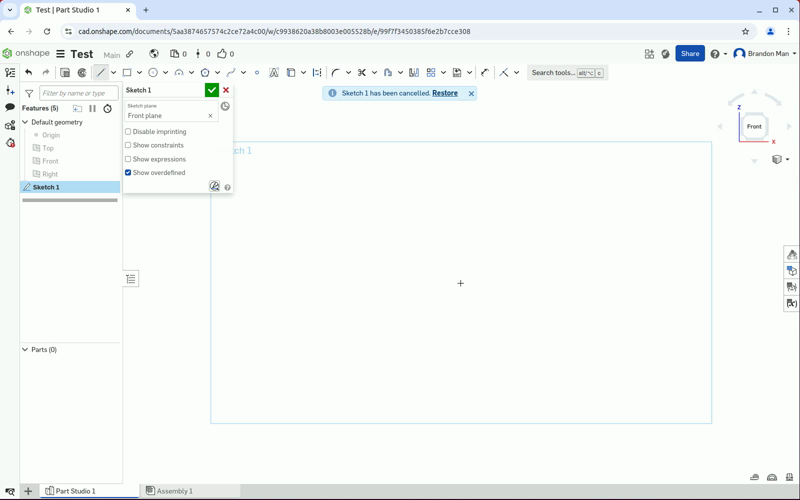
key_up(shift)
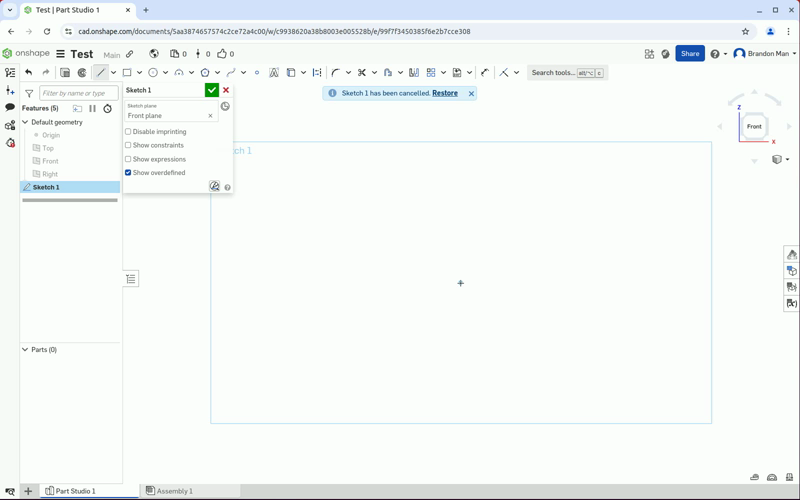
key_down(shift)
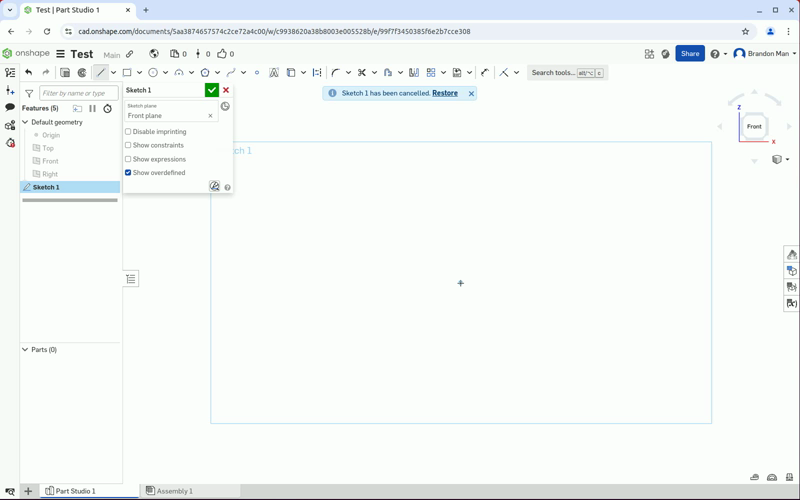
mouse_move(573, 282)
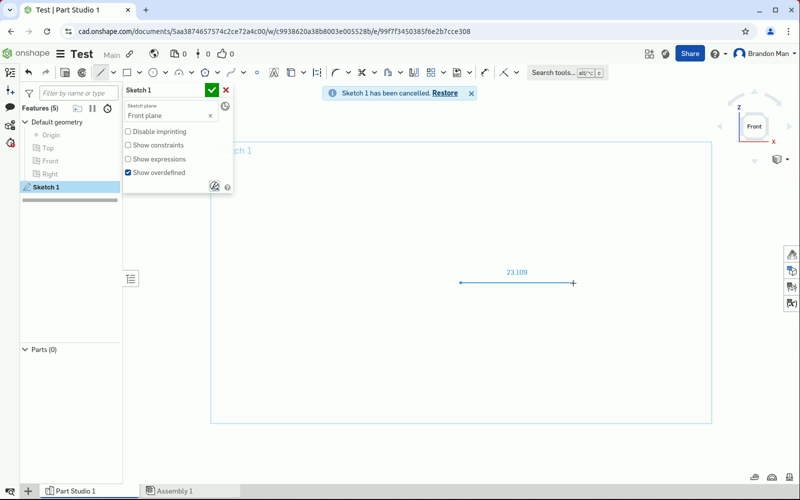
click(573, 282)
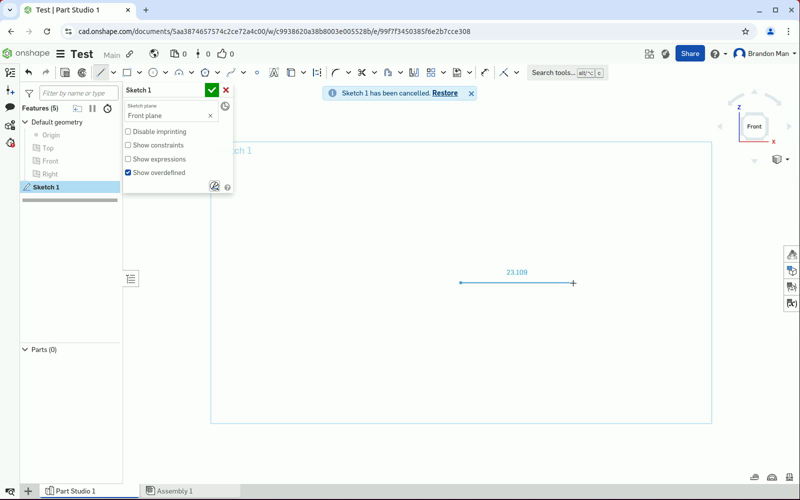
key_up(shift)
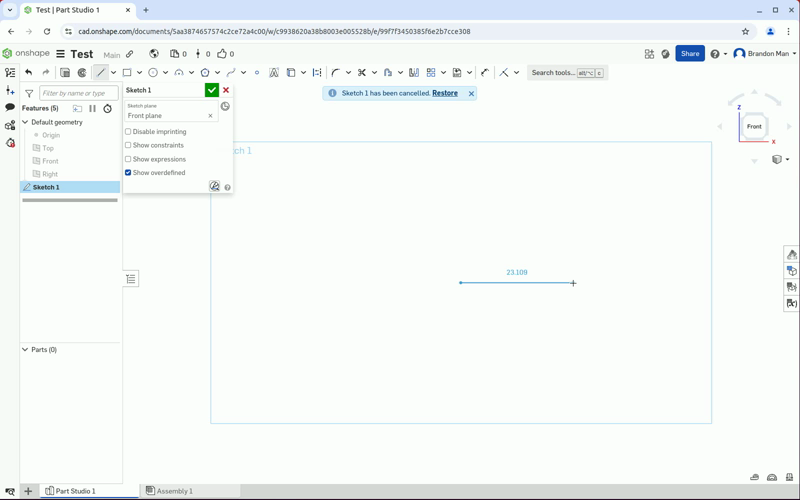
key_down(shift)
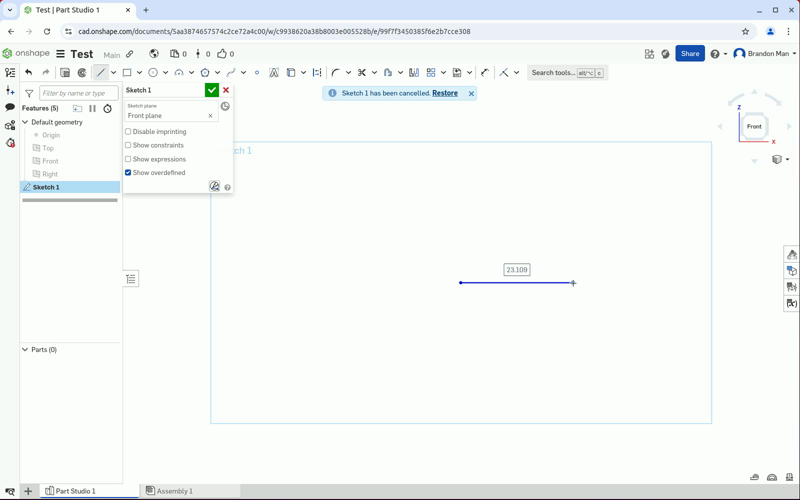
mouse_move(573, 186)
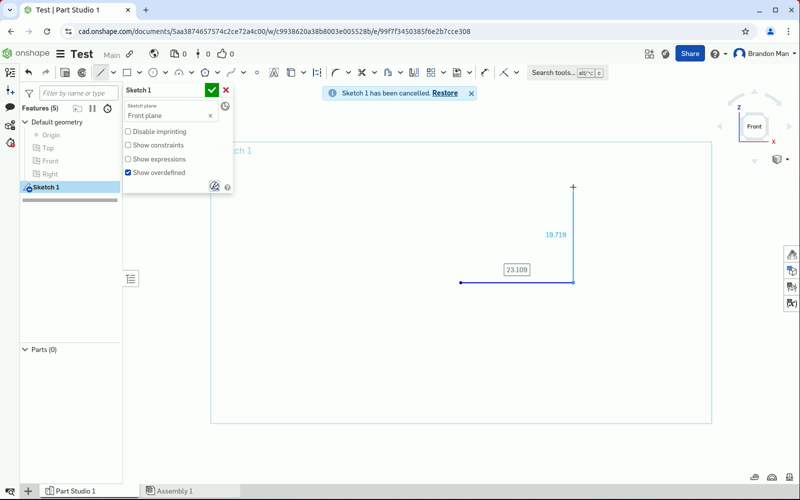
click(573, 186)
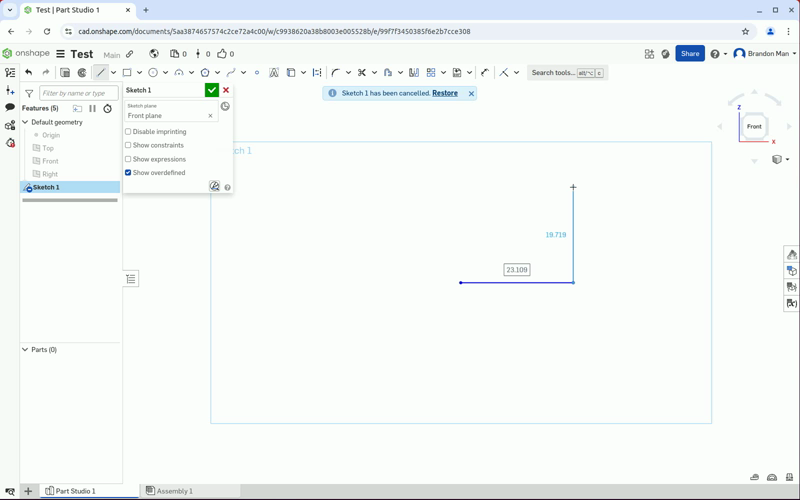
key_up(shift)
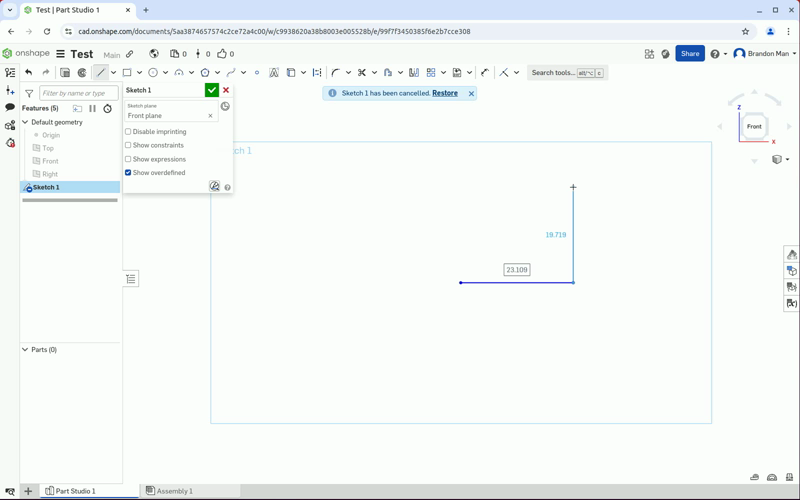
key_down(shift)
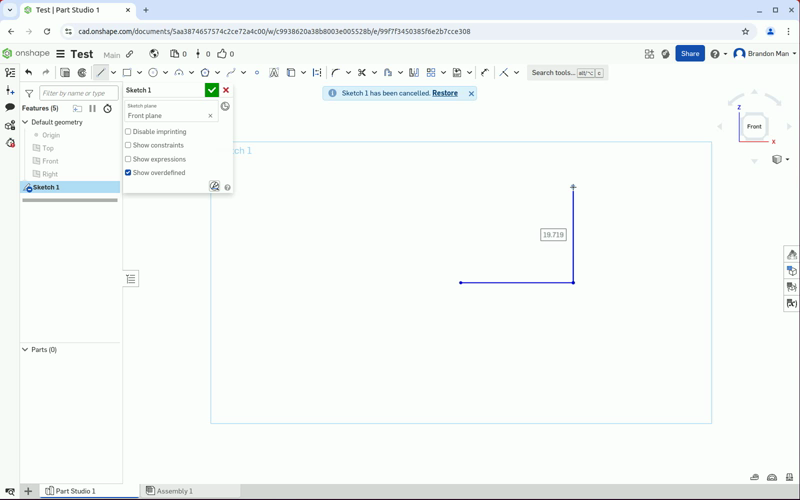
mouse_move(589, 186)
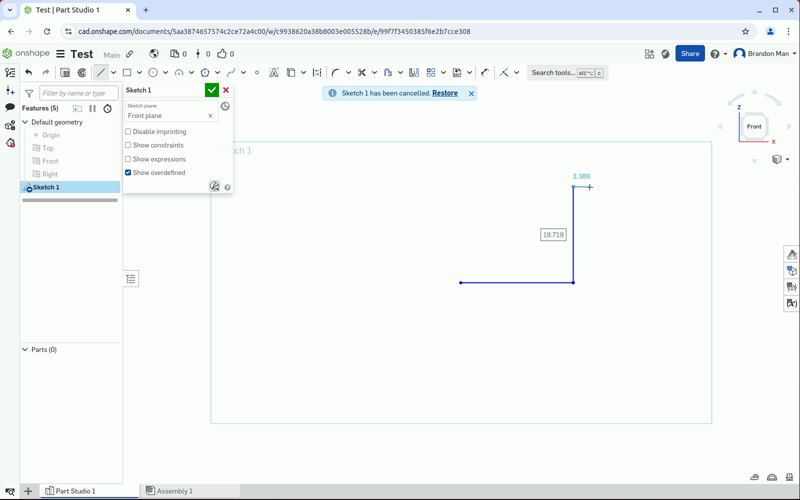
mouse_move(548, 186)
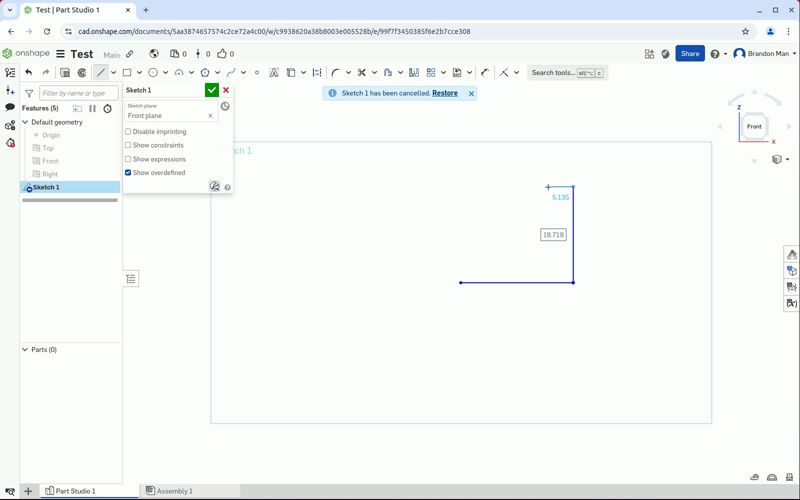
click(548, 186)
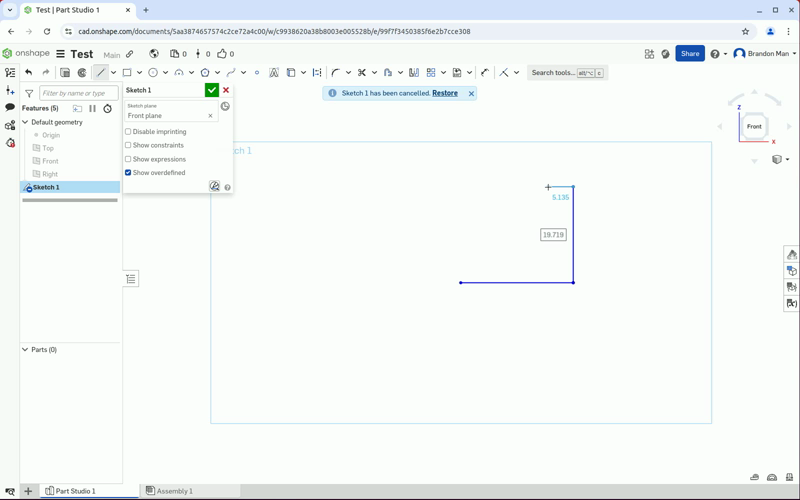
key_up(shift)
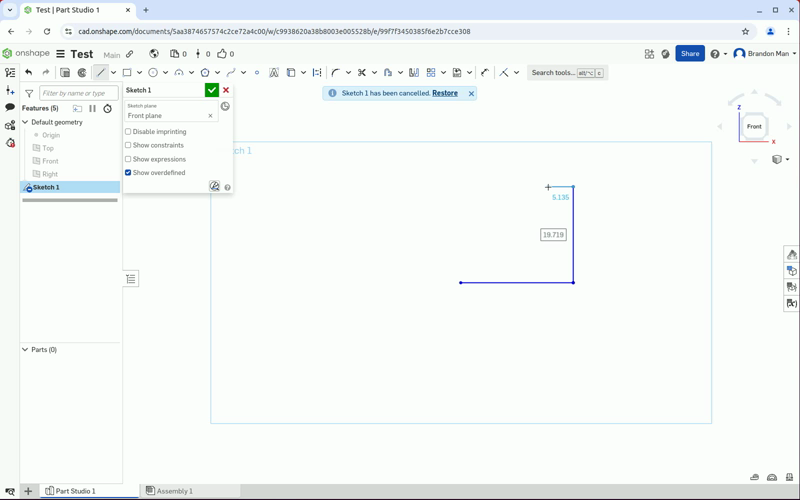
key_down(shift)
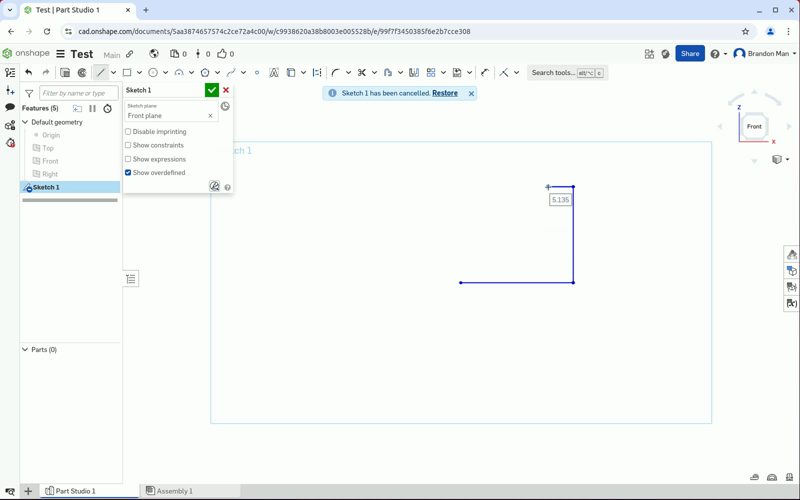
mouse_move(578, 186)
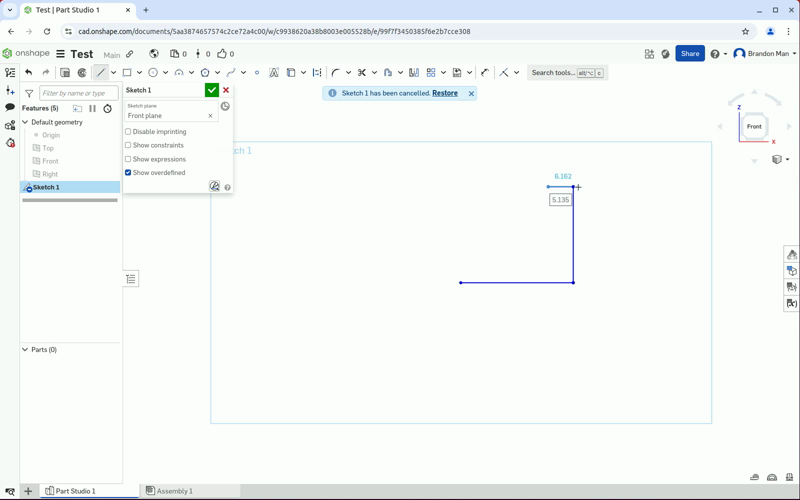
mouse_move(548, 246)
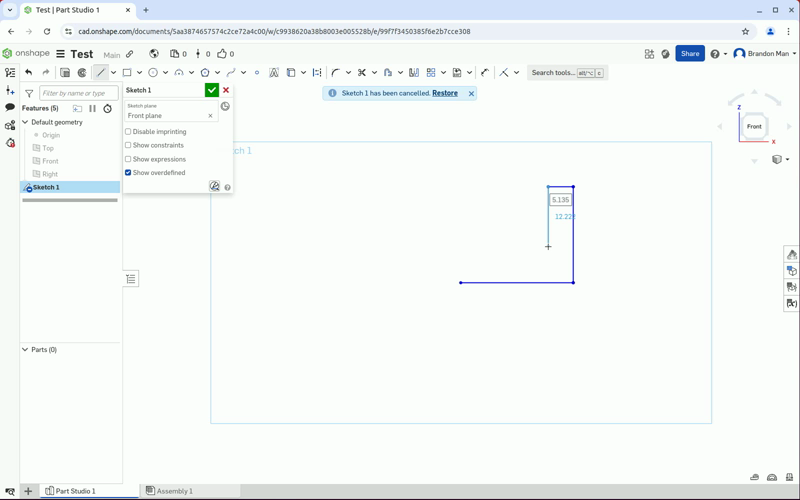
click(548, 246)
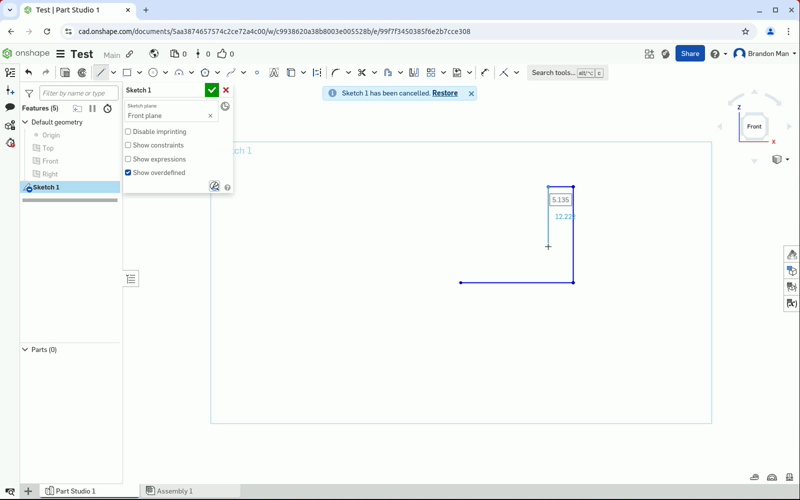
key_up(shift)
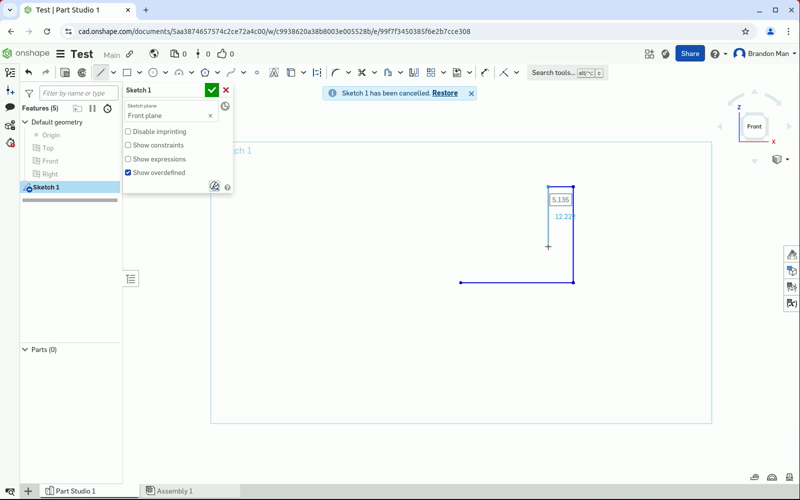
key_down(shift)
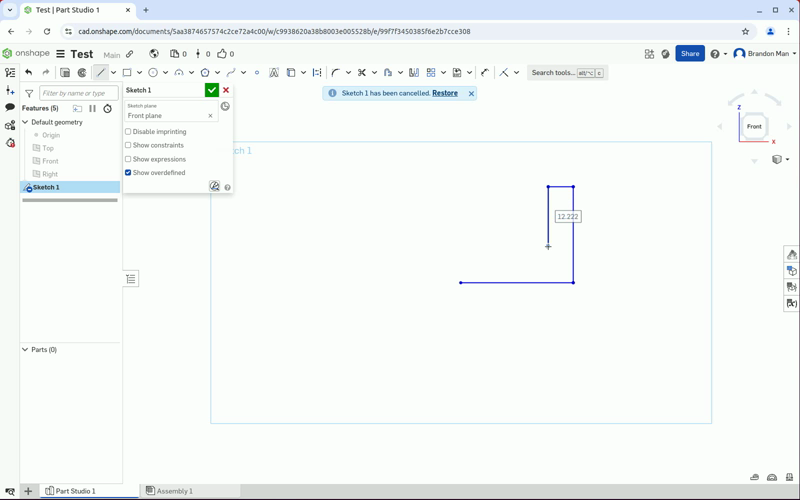
mouse_move(485, 246)
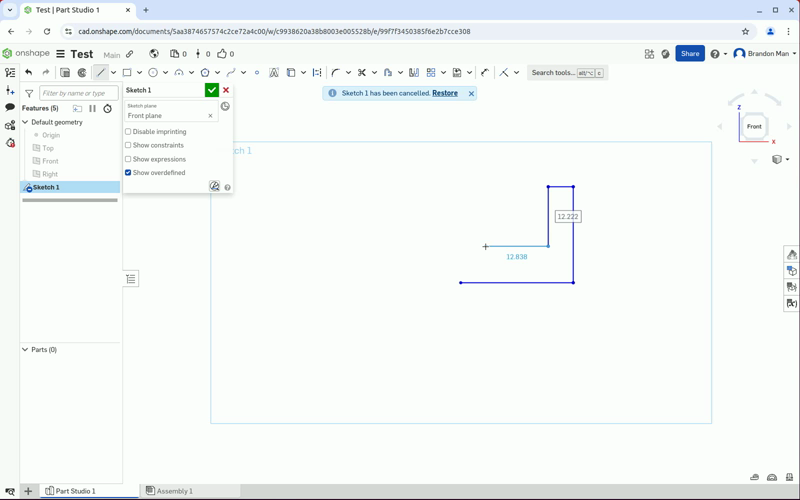
click(485, 246)
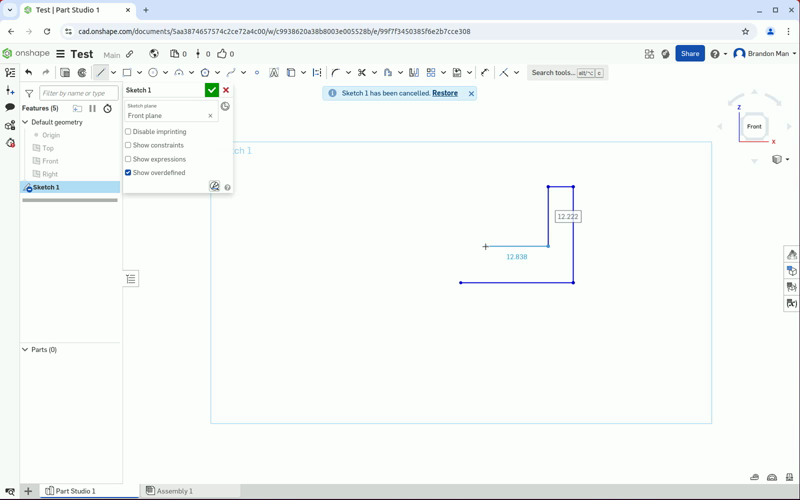
key_up(shift)
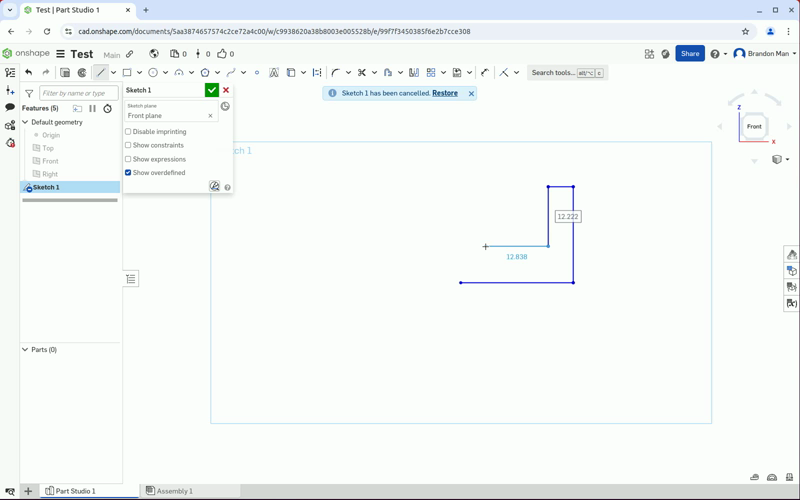
key_down(shift)
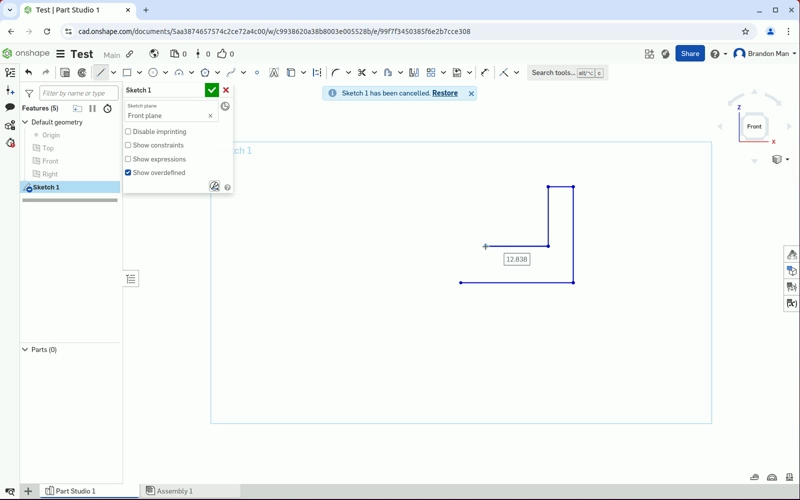
mouse_move(515, 246)
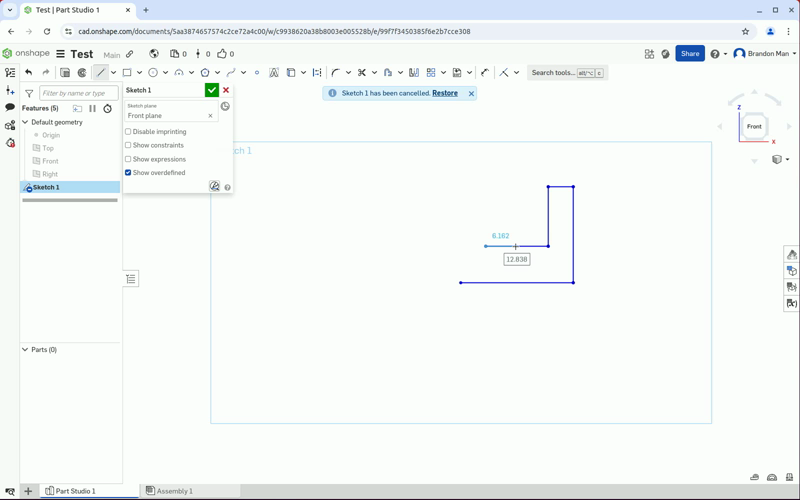
mouse_move(485, 186)
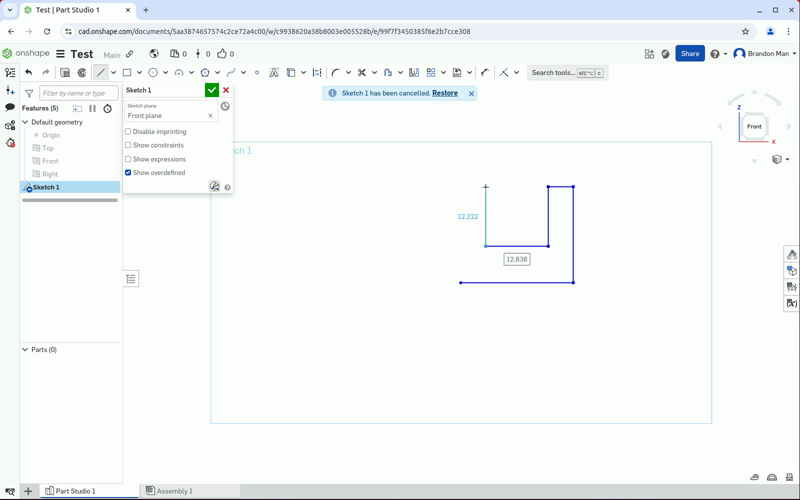
click(485, 186)
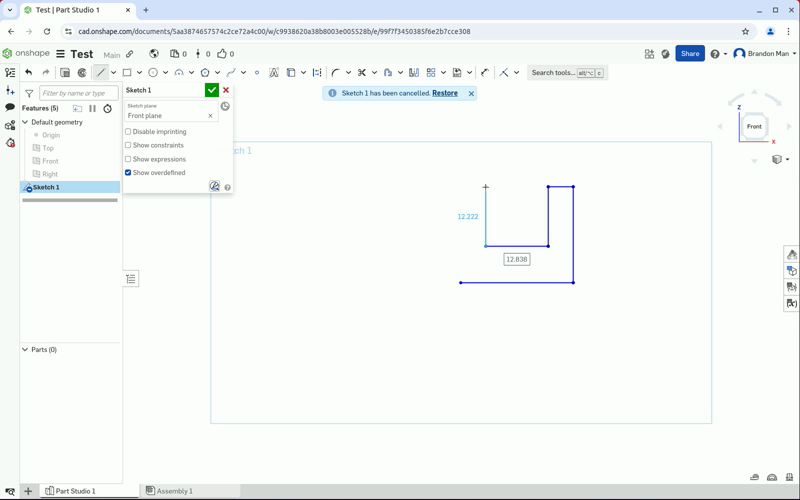
key_up(shift)
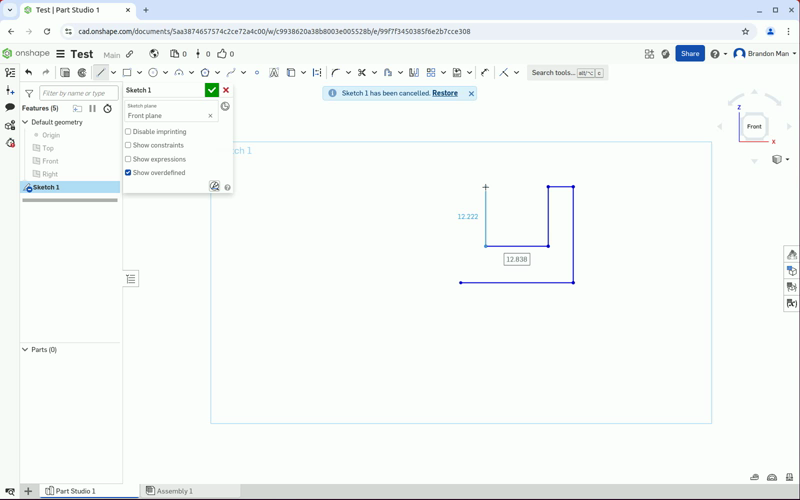
key_down(shift)
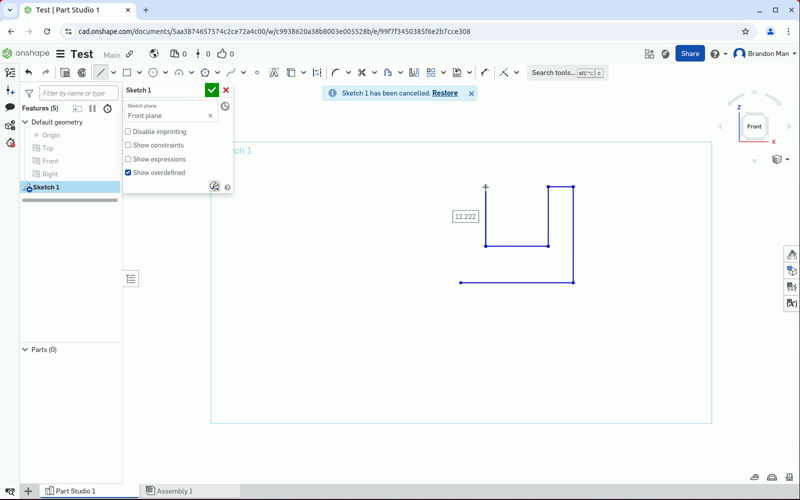
mouse_move(515, 186)
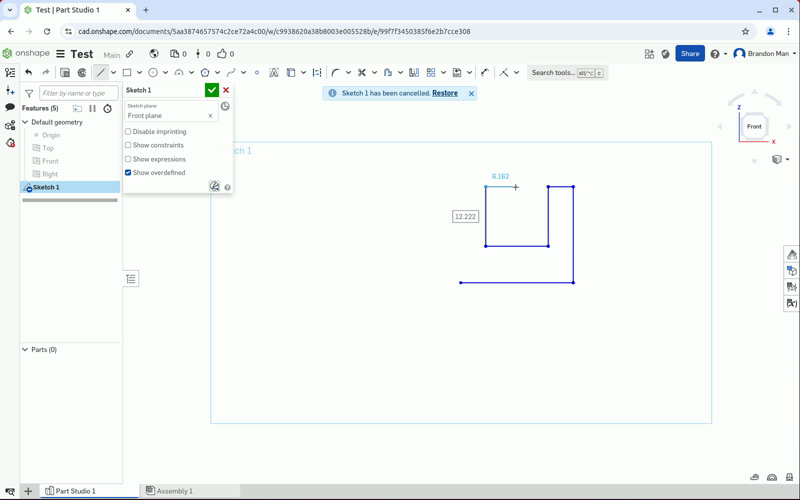
mouse_move(460, 186)
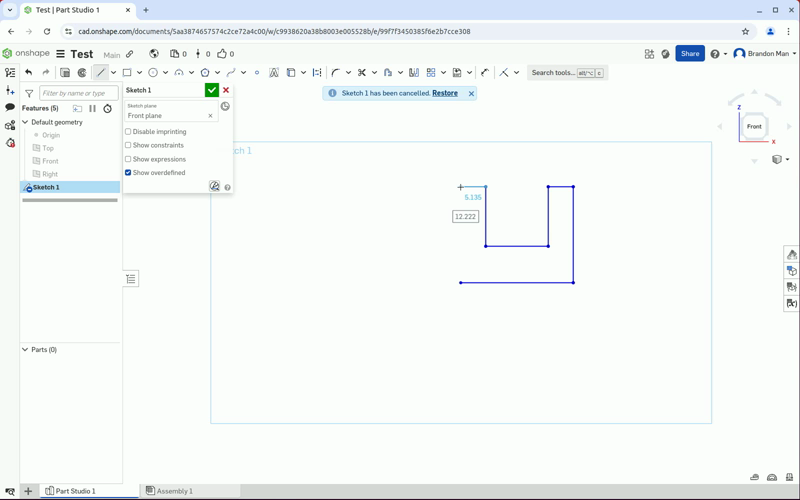
click(460, 186)
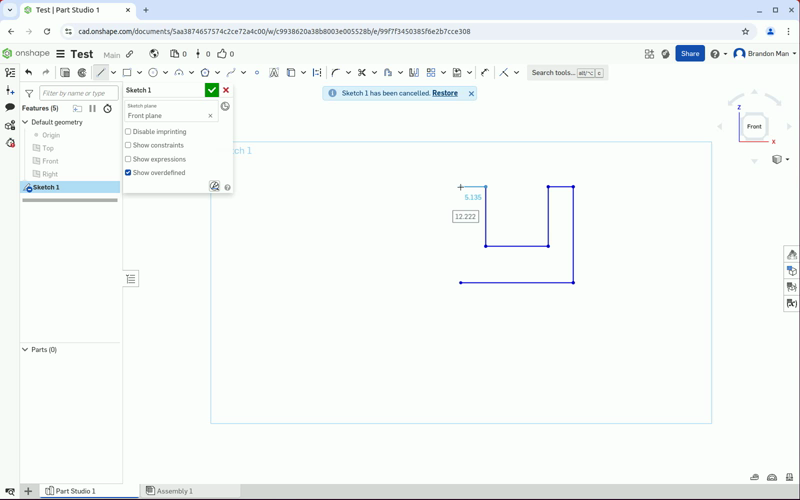
key_up(shift)
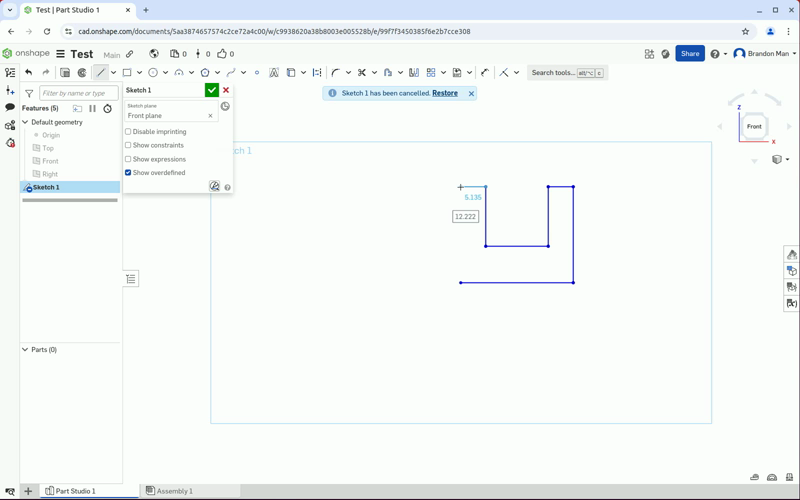
key_down(shift)
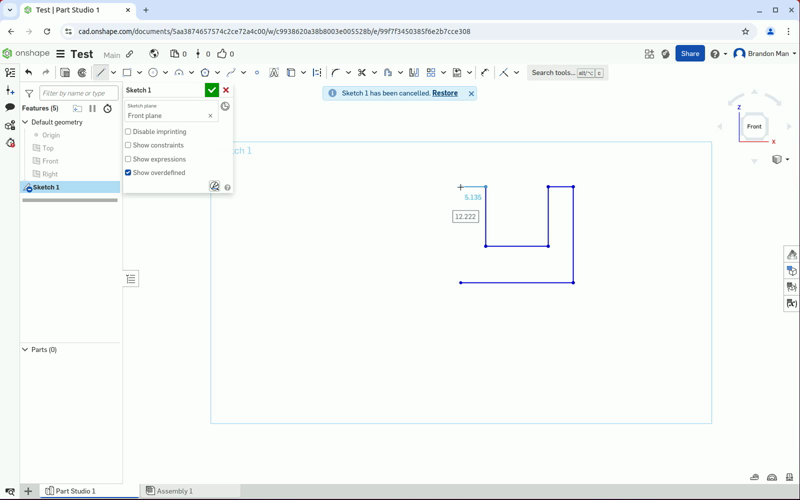
mouse_move(460, 282)
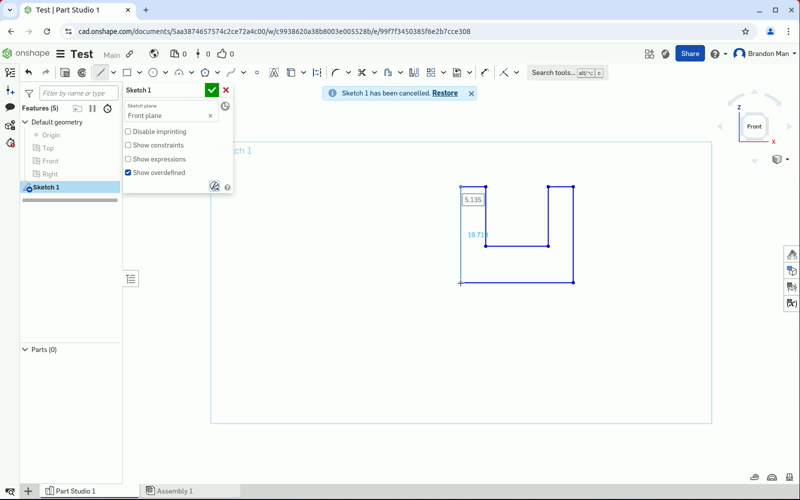
key_up(shift)
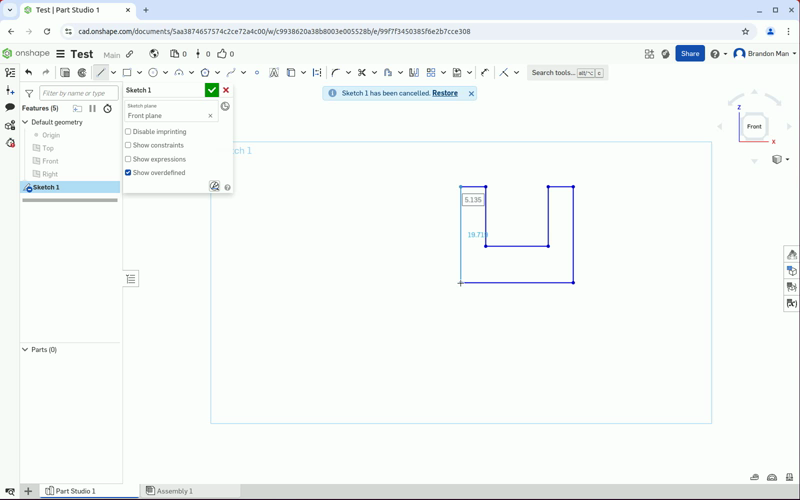
click(460, 282)
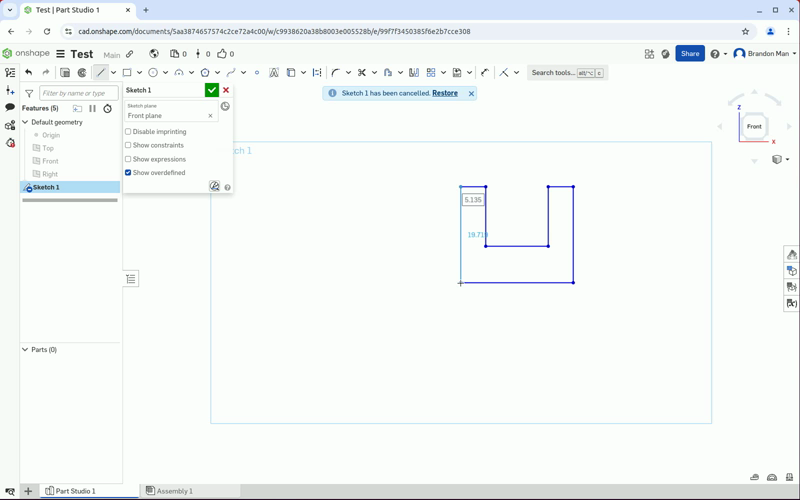
key(esc)
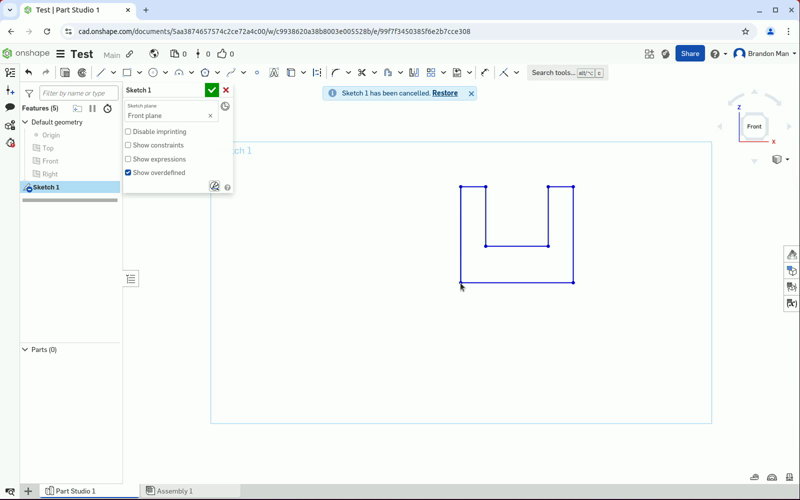
mouse_move(472, 261)
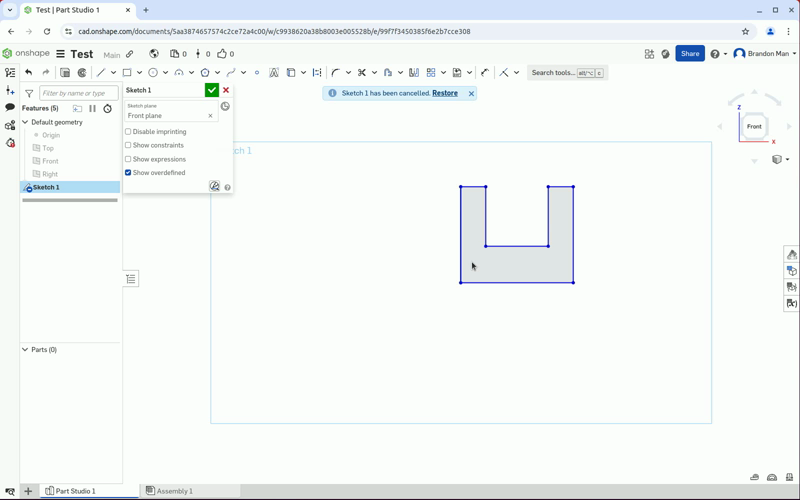
click(472, 261)
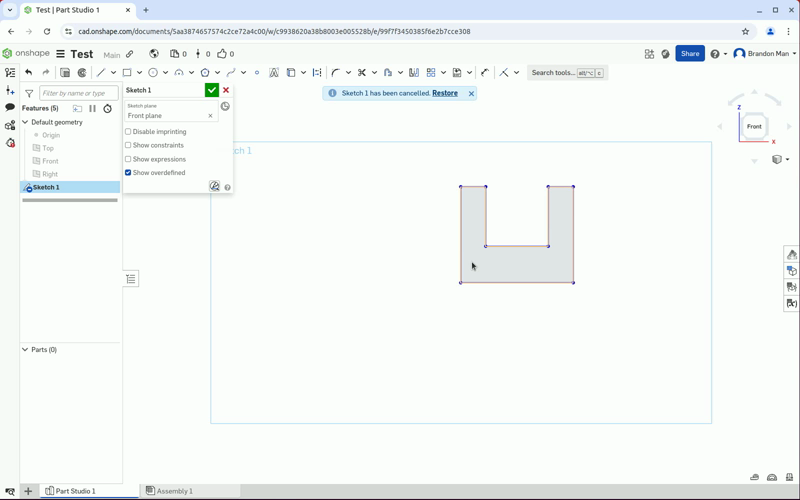
mouse_move(73, 352)
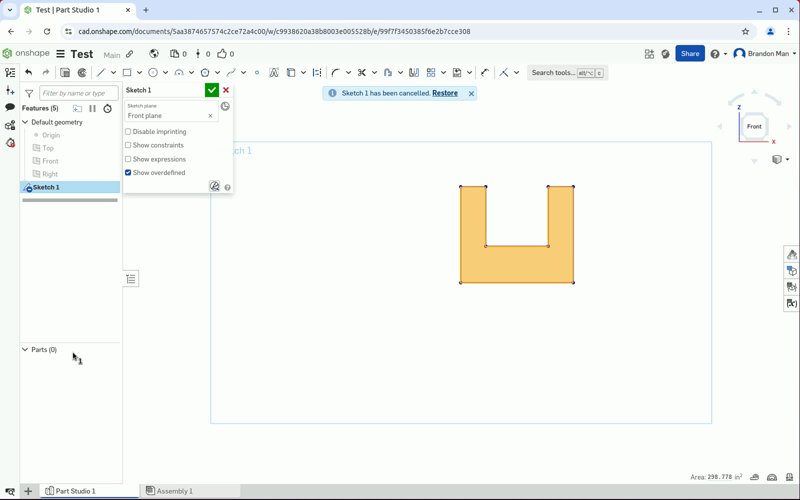
key(shift+y)
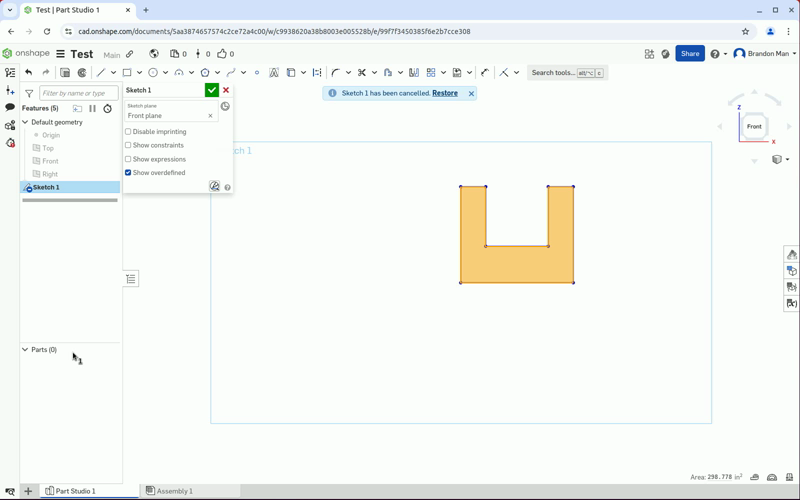
key(shift+e)
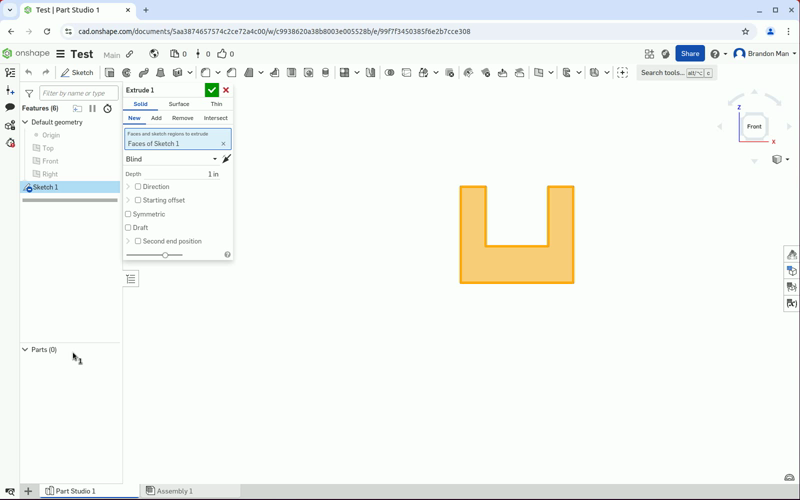
mouse_move(143, 106)
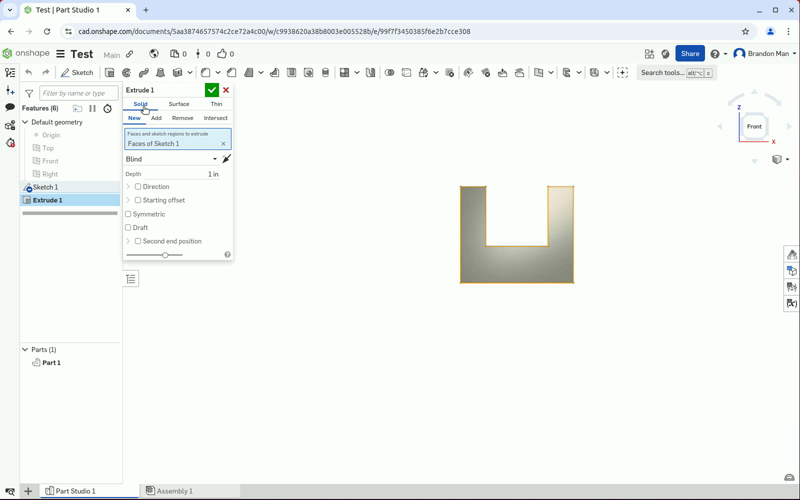
click(143, 106)
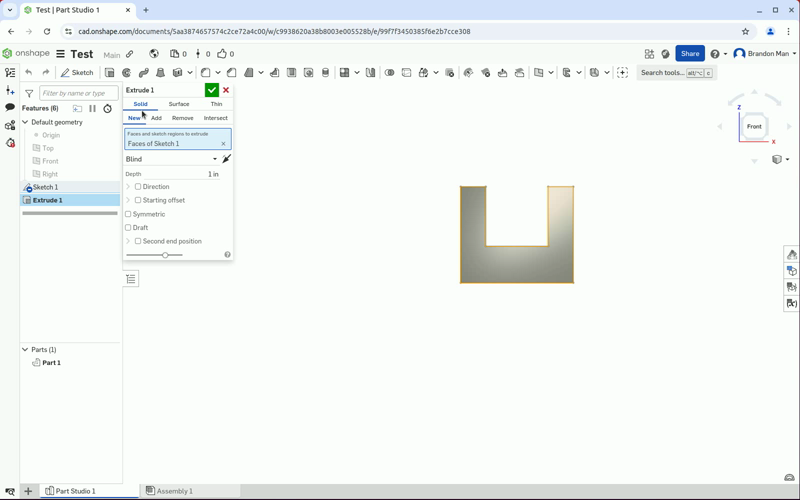
mouse_move(137, 120)
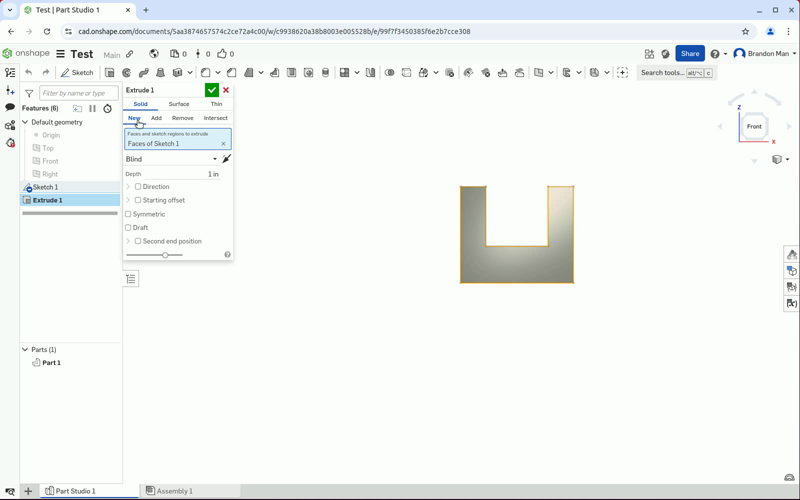
click(137, 120)
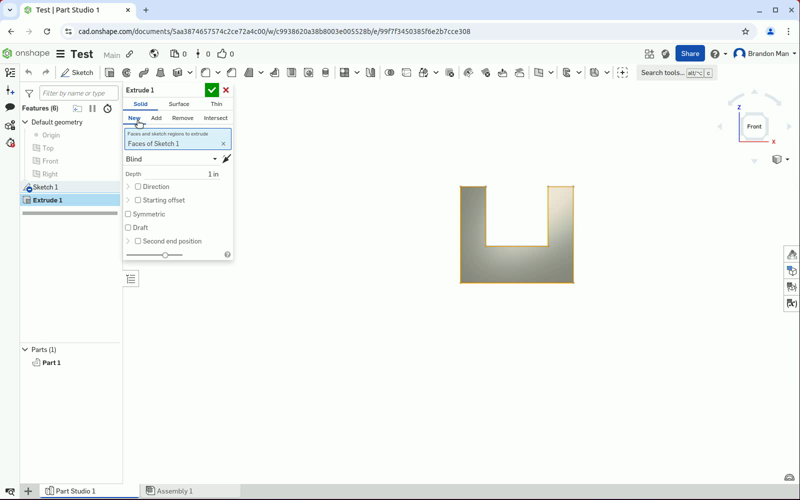
key(tab, 4)
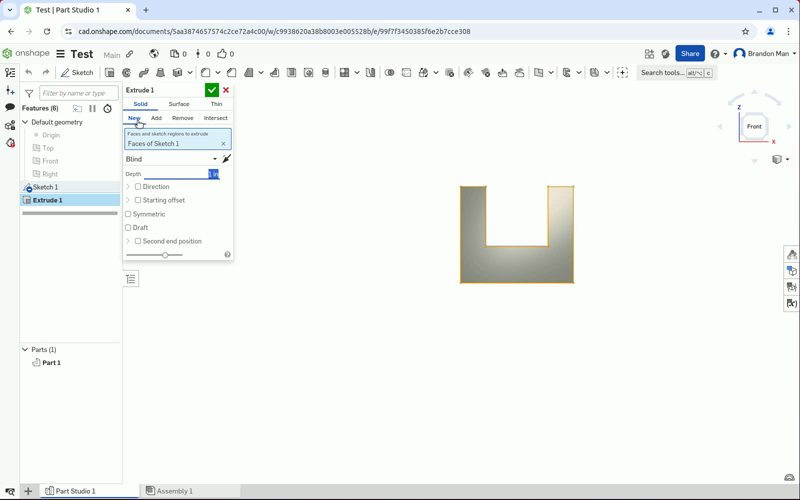
text(10.591)
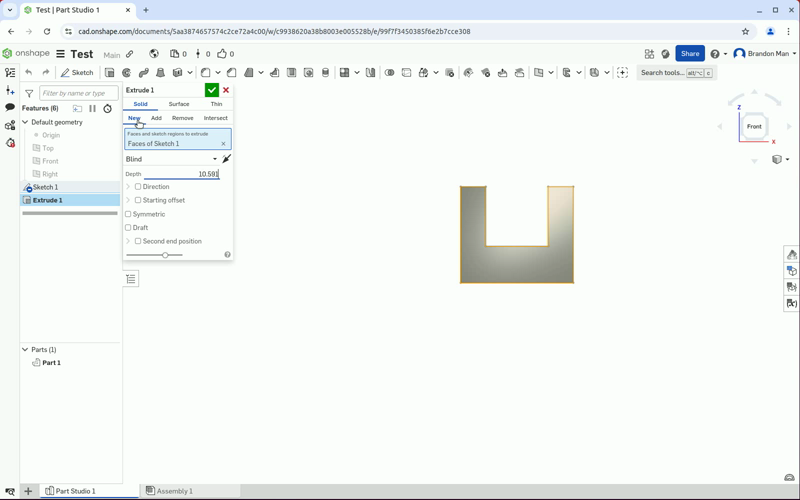
key(enter)
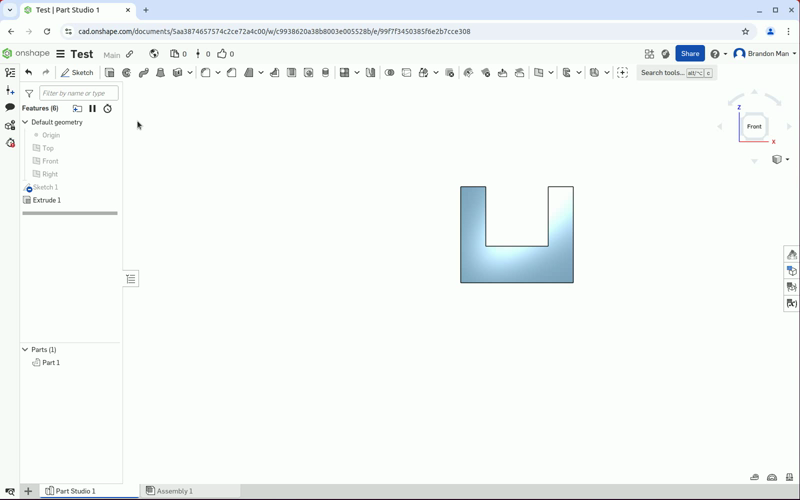
key(shift+h)
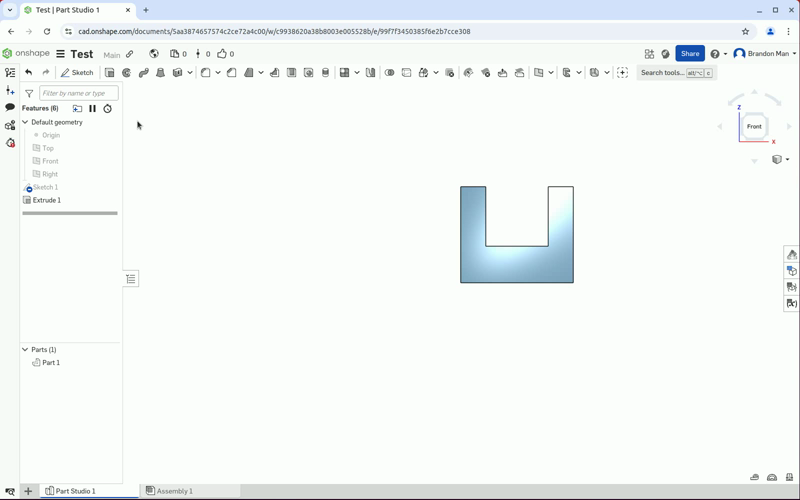
key(shift+h)
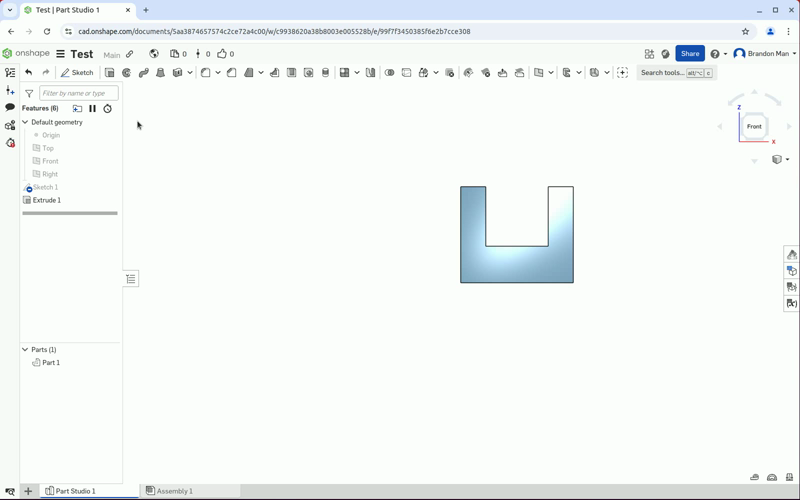
mouse_move(73, 189)
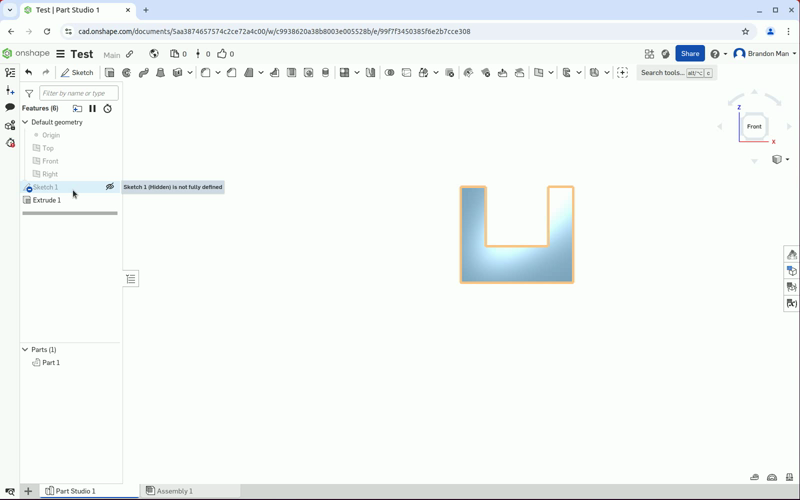
click(73, 189)
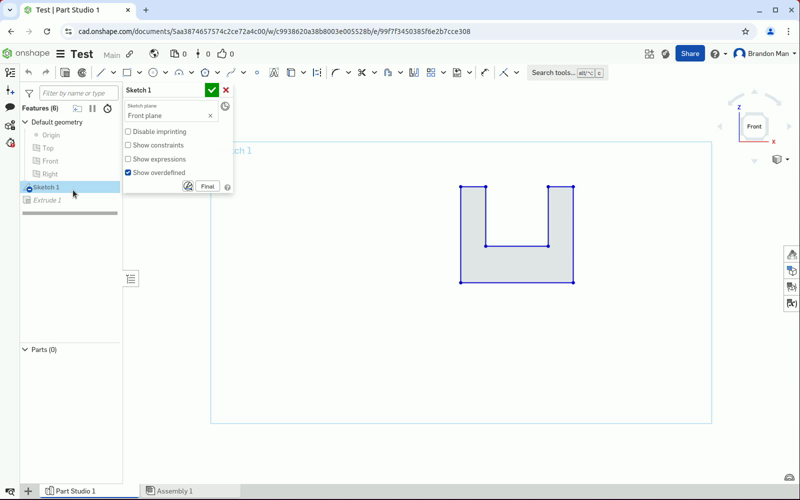
mouse_move(229, 92)
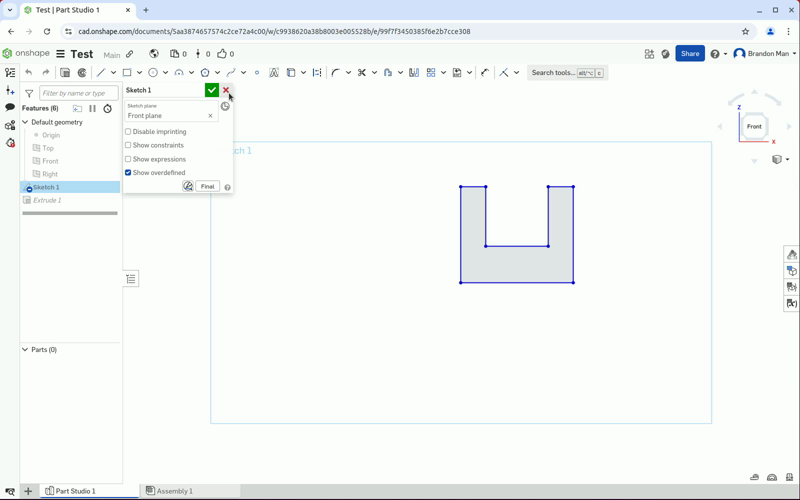
click(229, 92)
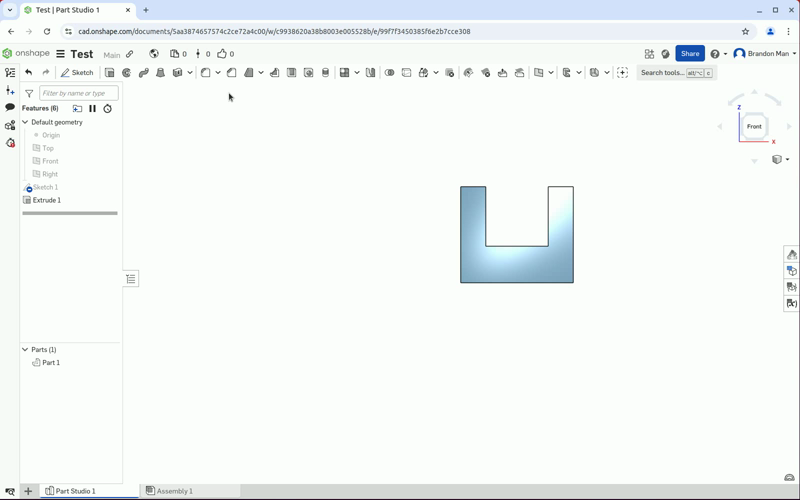
mouse_move(73, 352)
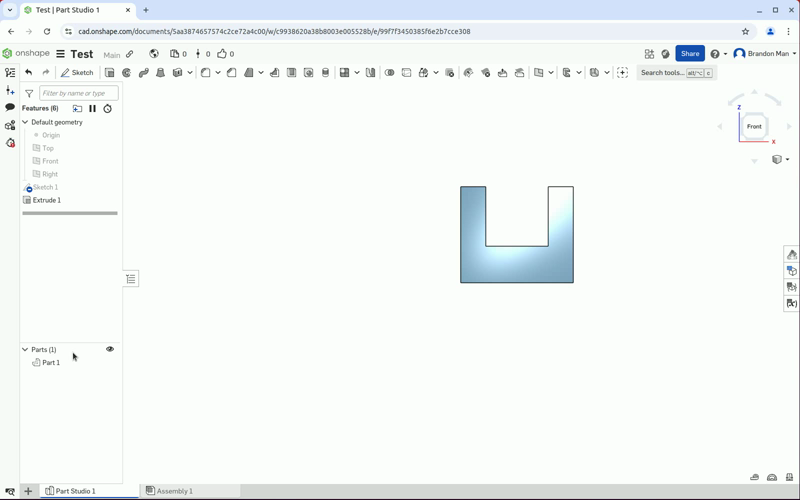
key(y)
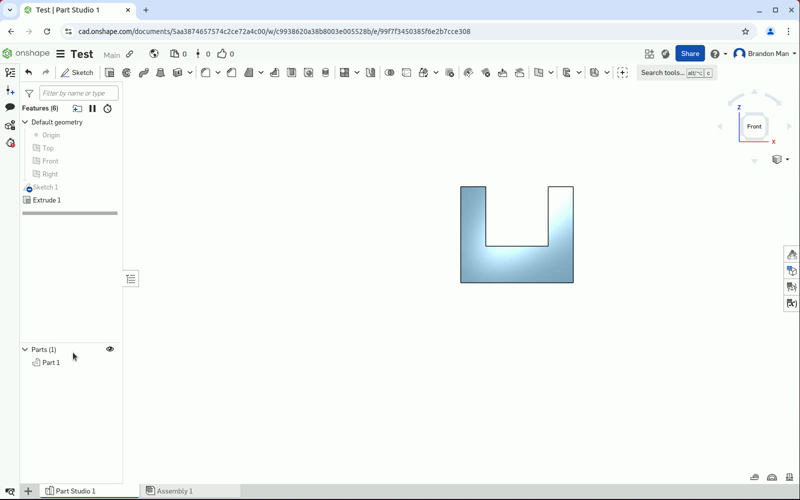
key(shift+p)
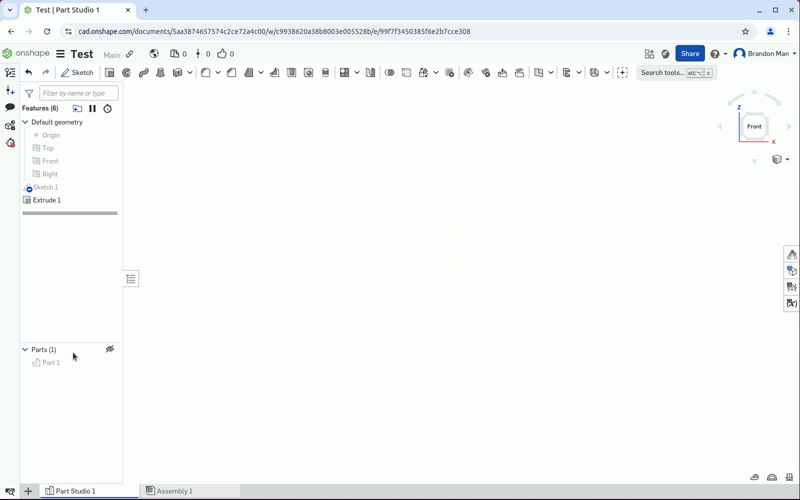
key(space)
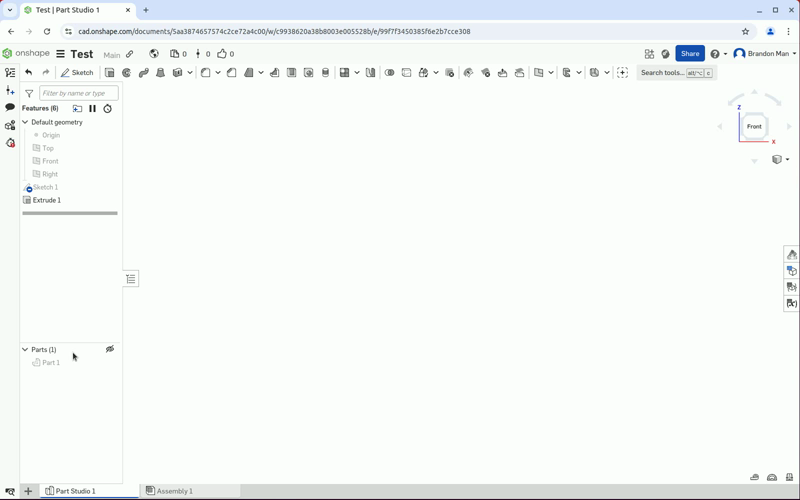
key_down(shift)
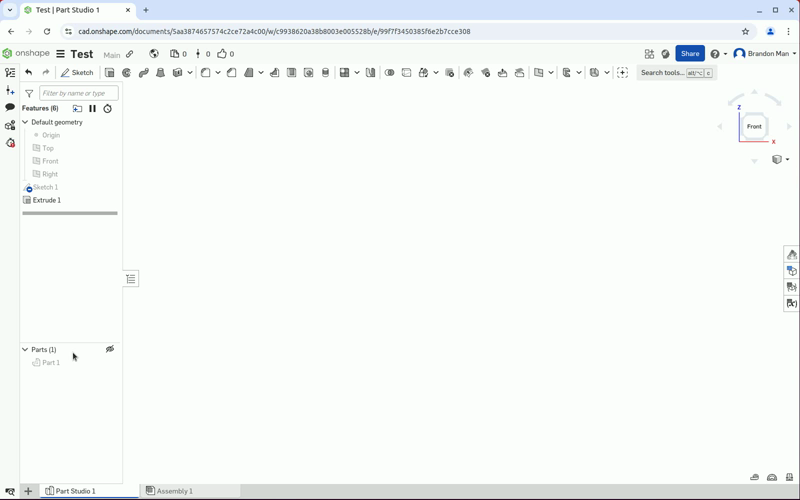
key(down)
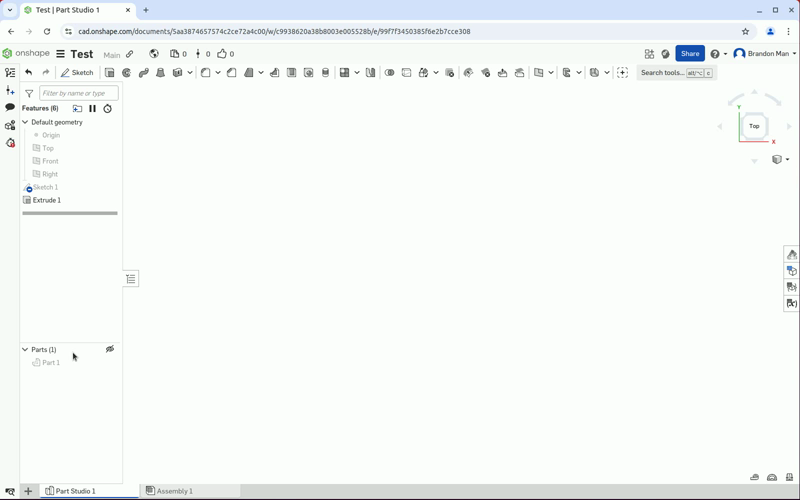
key_up(shift)
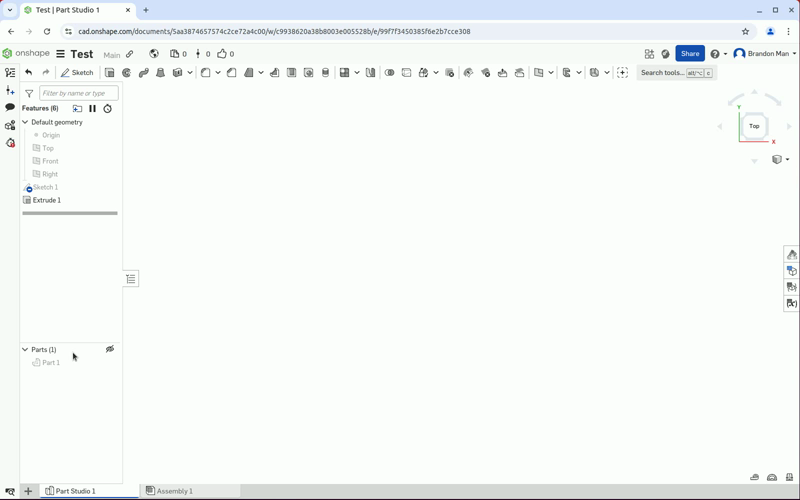
mouse_move(73, 352)
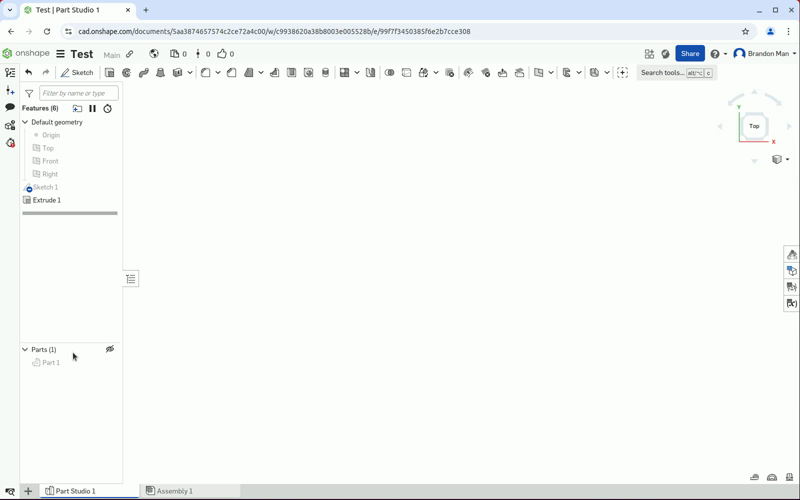
key(shift+y)
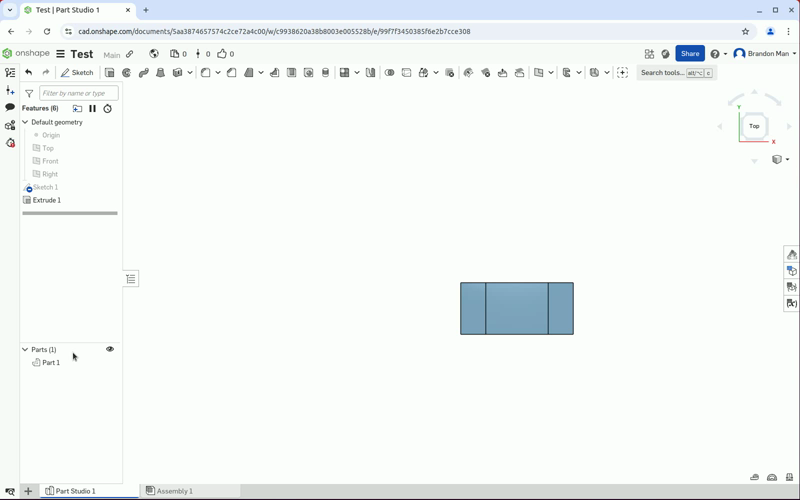
mouse_move(541, 75)
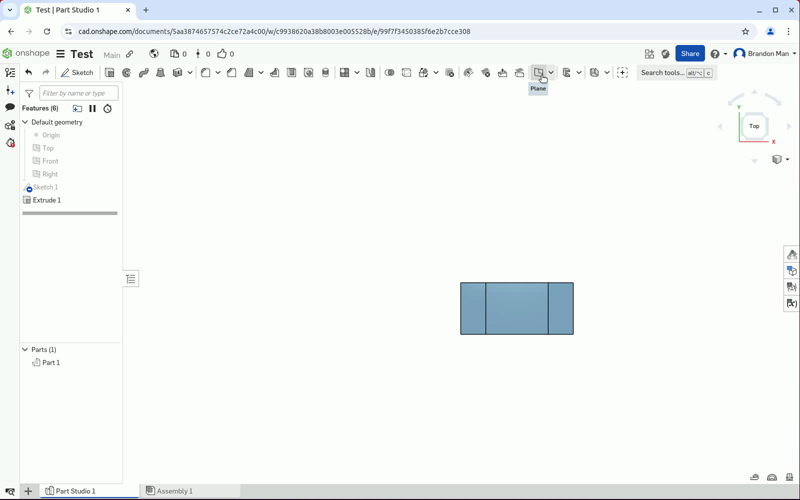
click(541, 75)
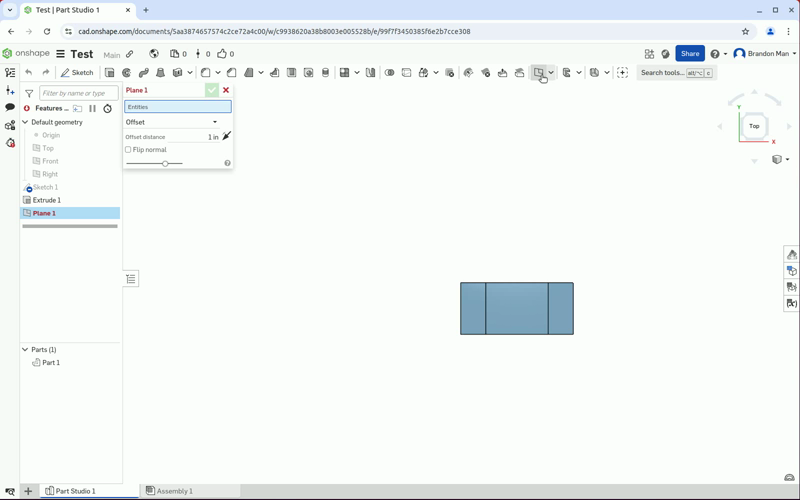
mouse_move(73, 150)
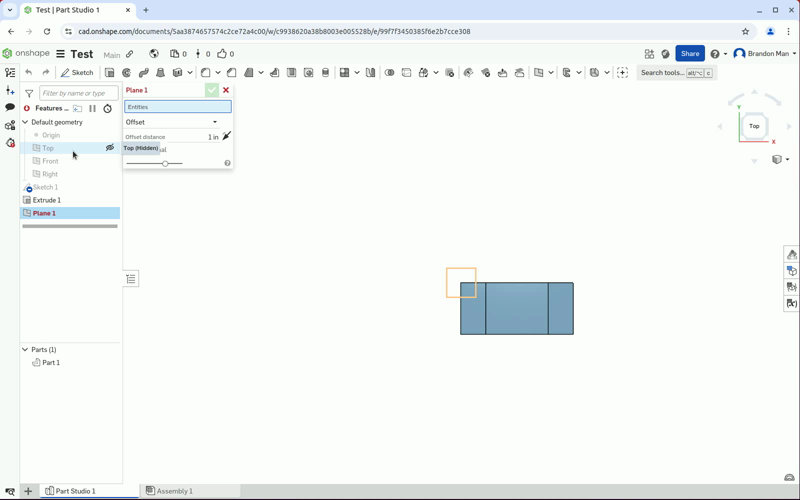
click(73, 150)
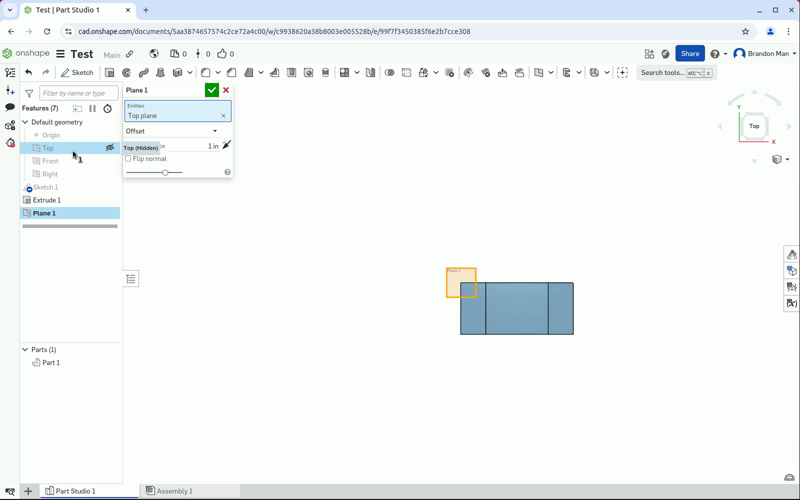
key(tab, 2)
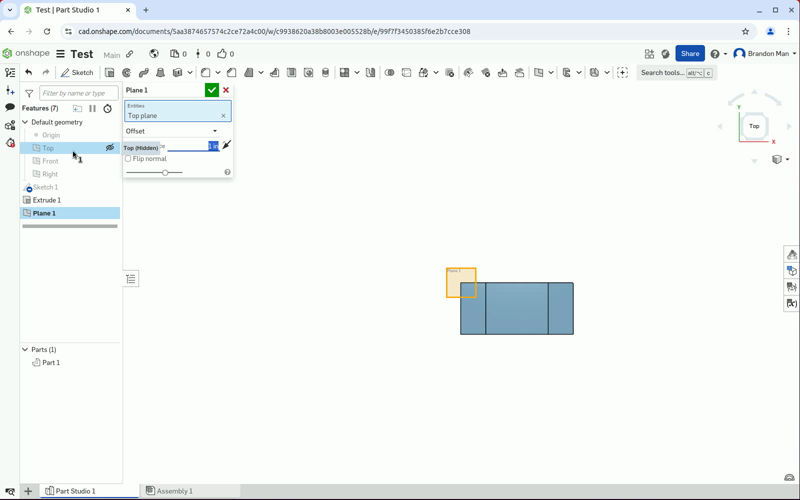
text(19.75)
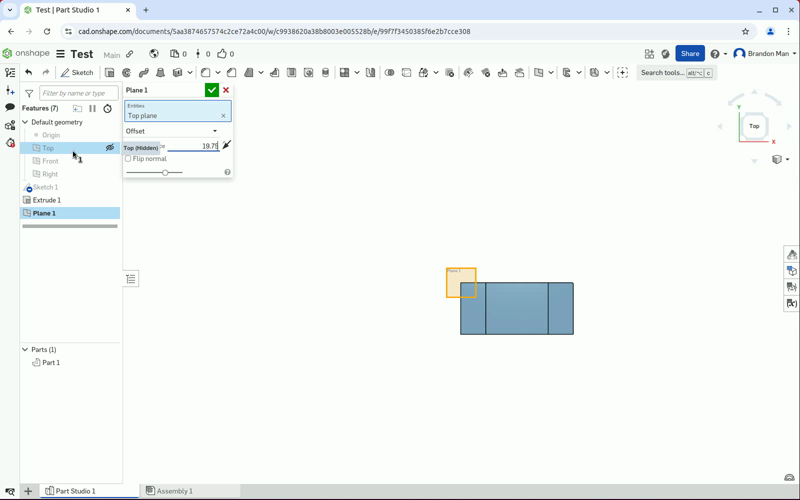
key(enter, 2)
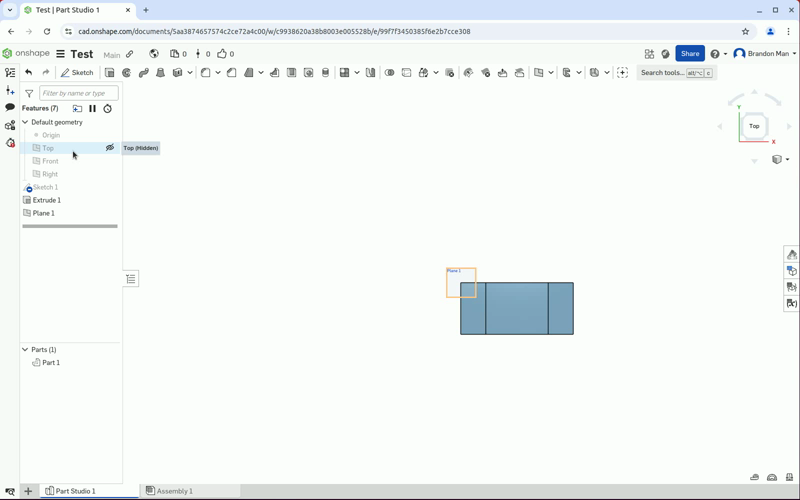
key(shift+s)
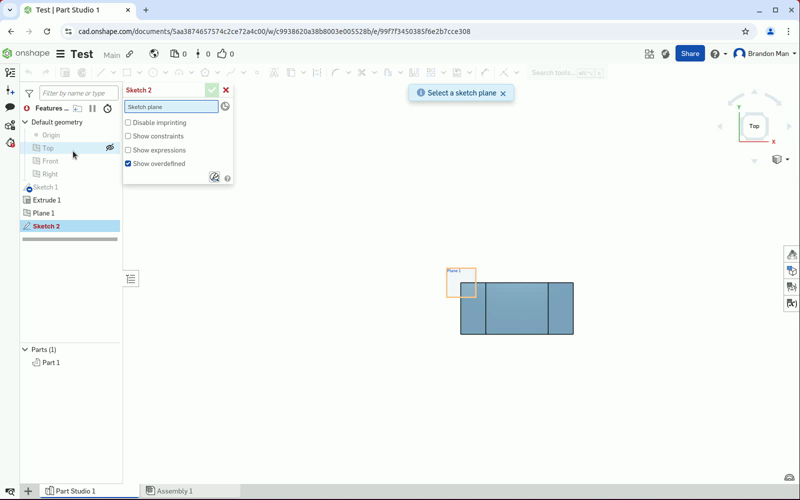
mouse_move(73, 215)
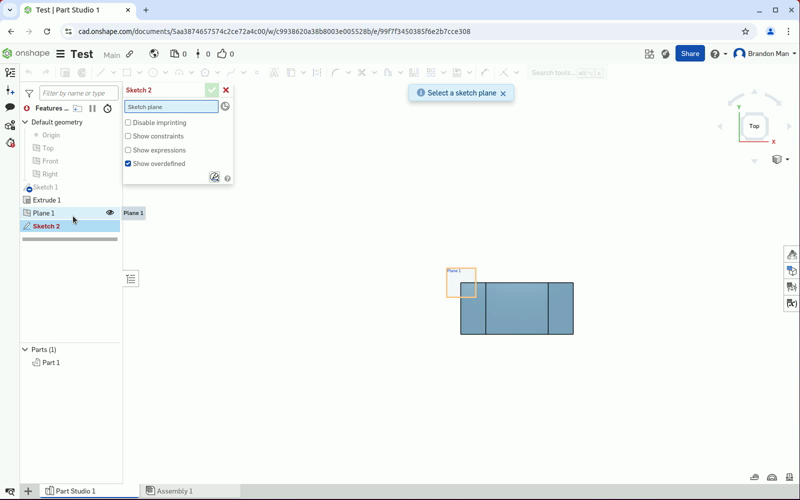
click(73, 215)
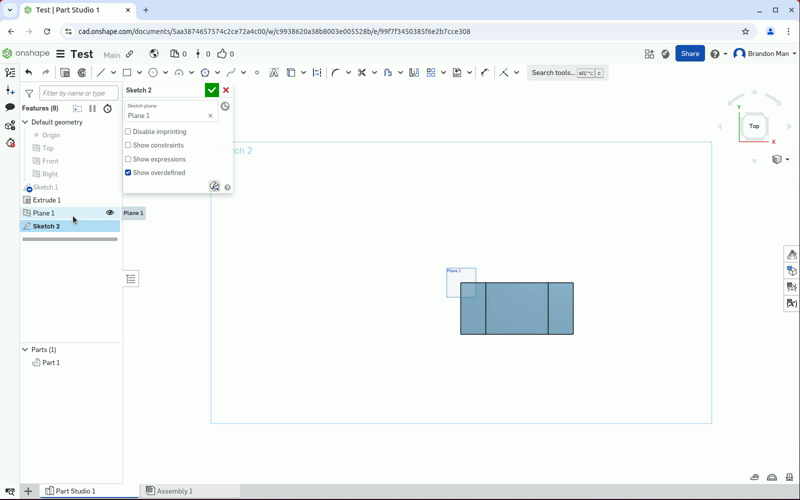
mouse_move(73, 352)
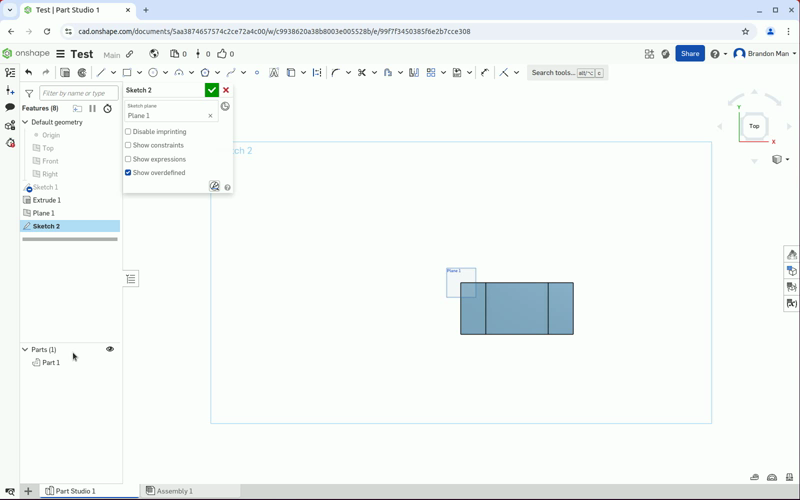
key(y)
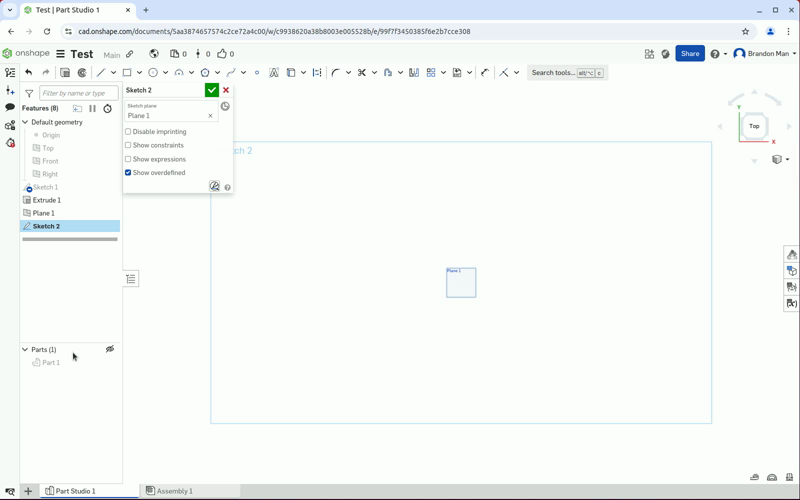
key(l)
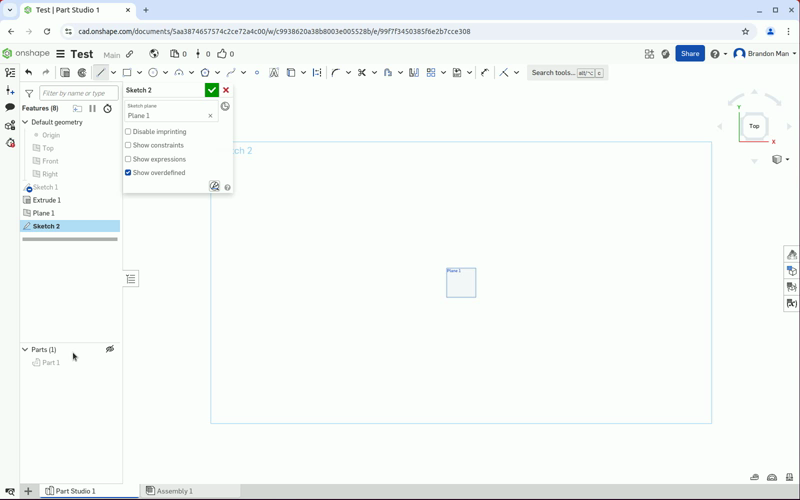
key_down(shift)
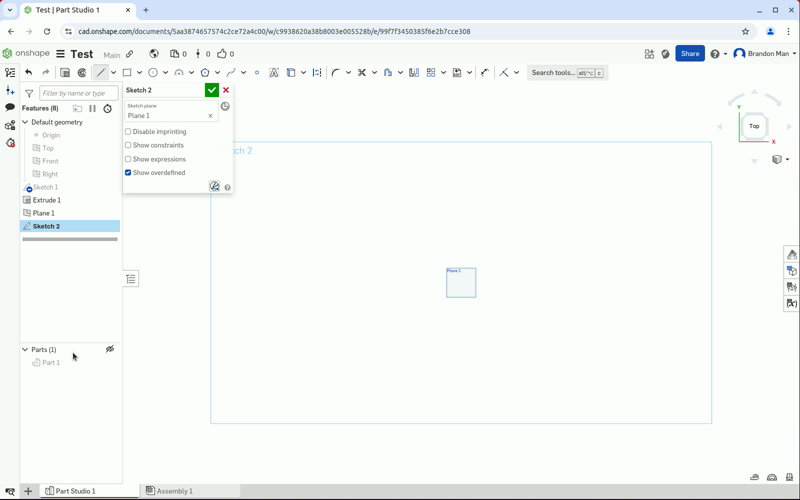
mouse_move(548, 316)
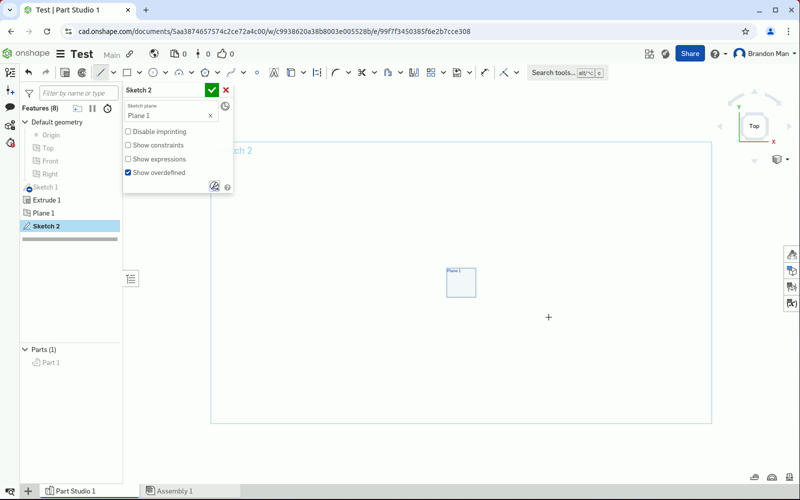
click(548, 316)
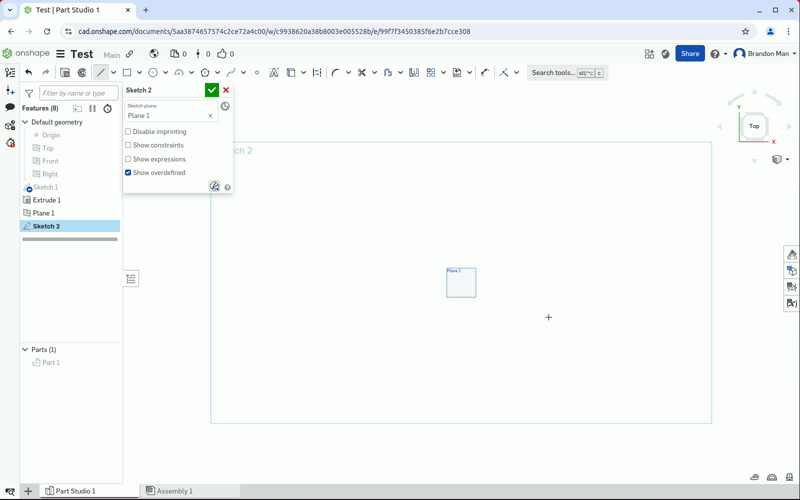
key_up(shift)
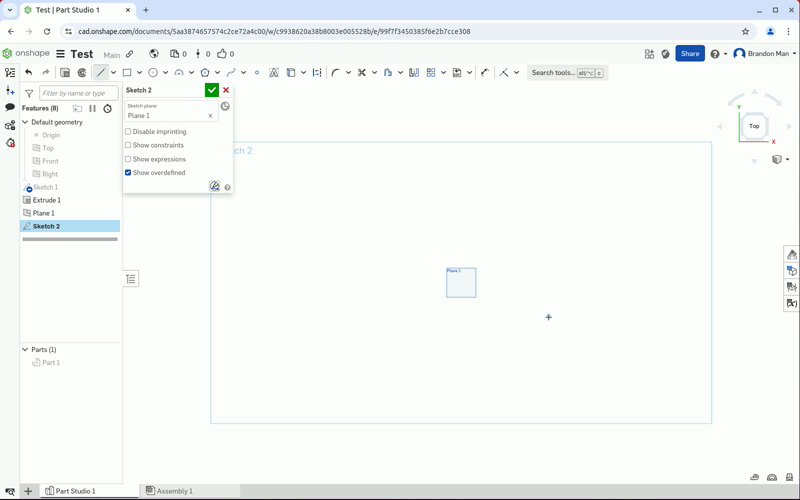
key_down(shift)
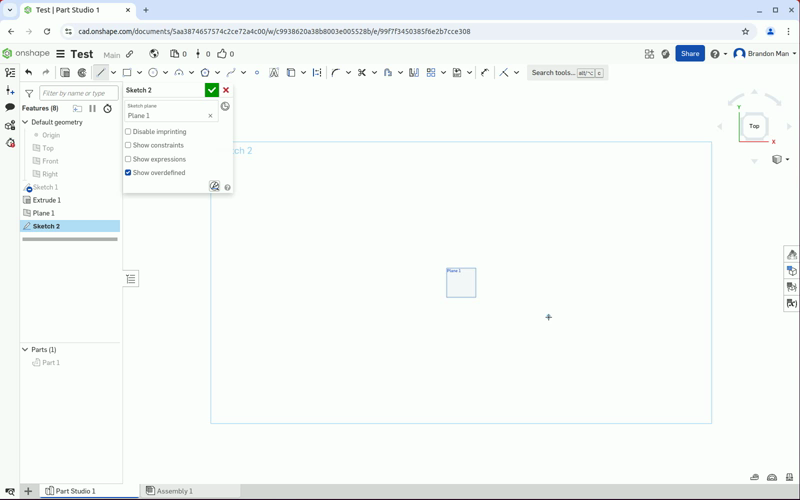
mouse_move(578, 316)
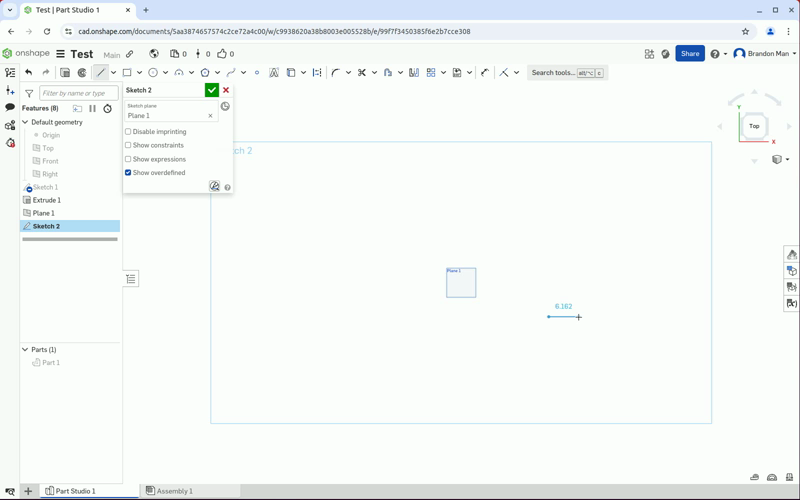
mouse_move(574, 316)
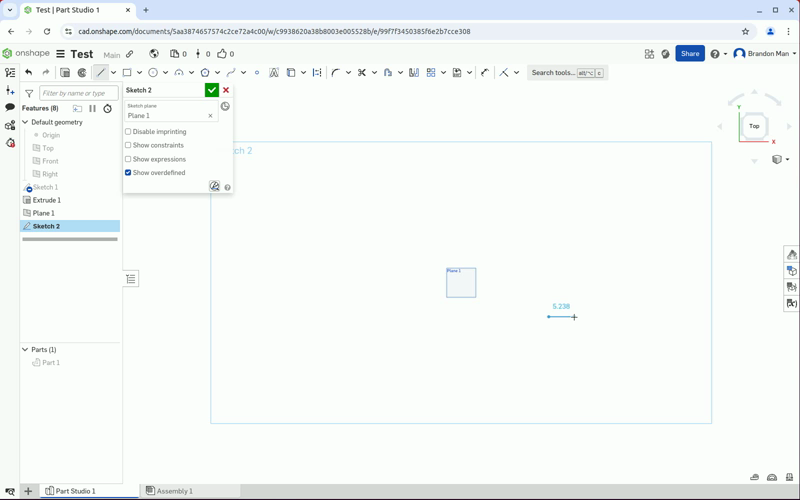
click(574, 316)
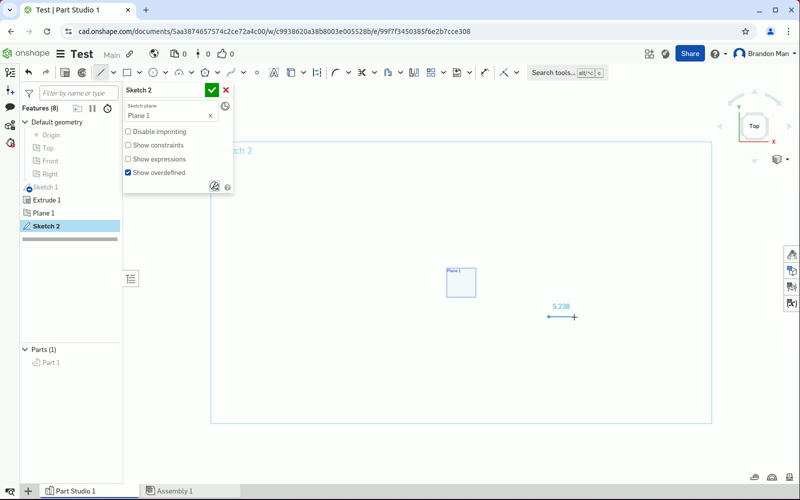
key_up(shift)
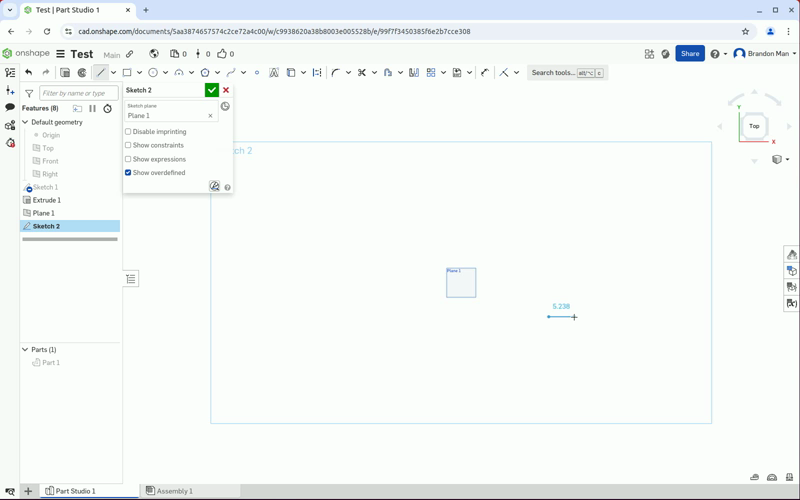
key_down(shift)
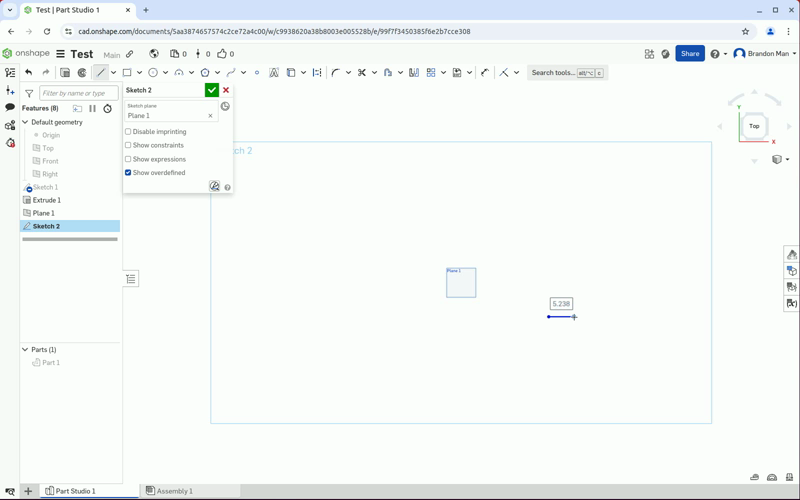
mouse_move(589, 316)
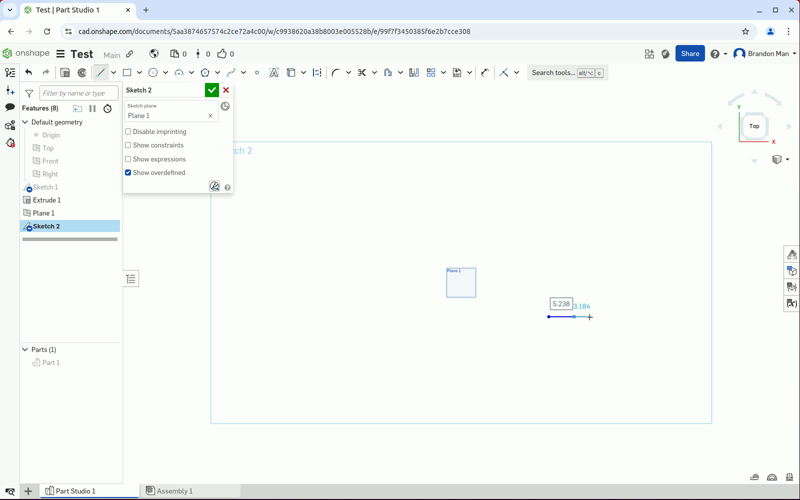
mouse_move(574, 298)
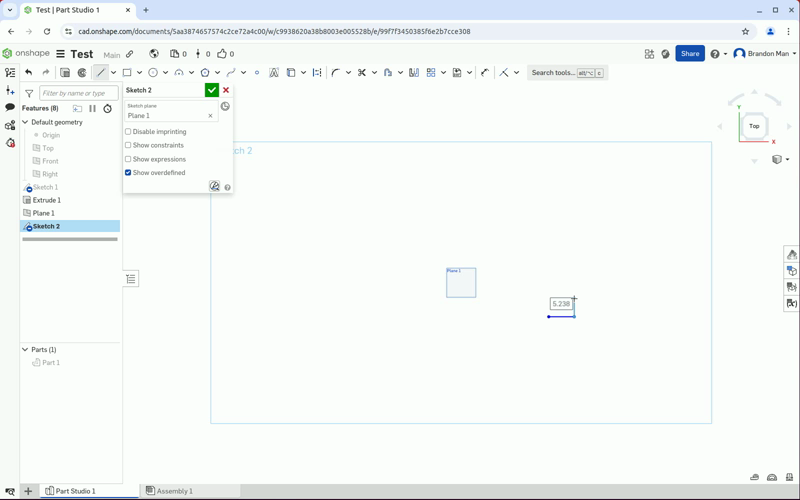
click(574, 298)
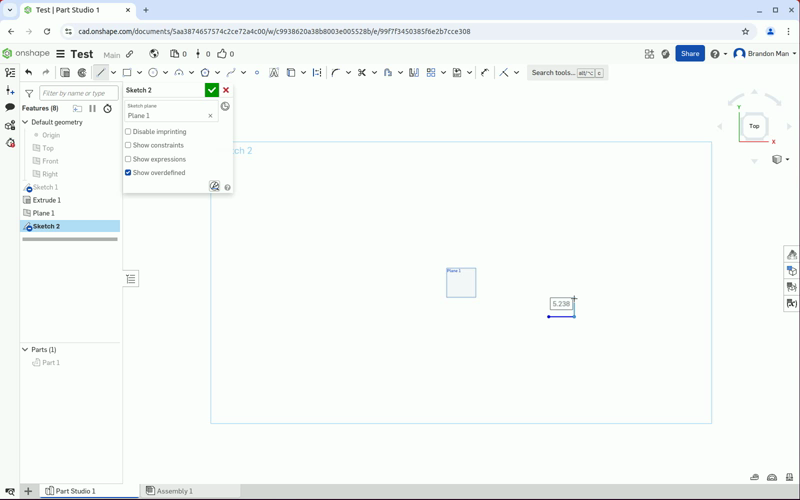
key_up(shift)
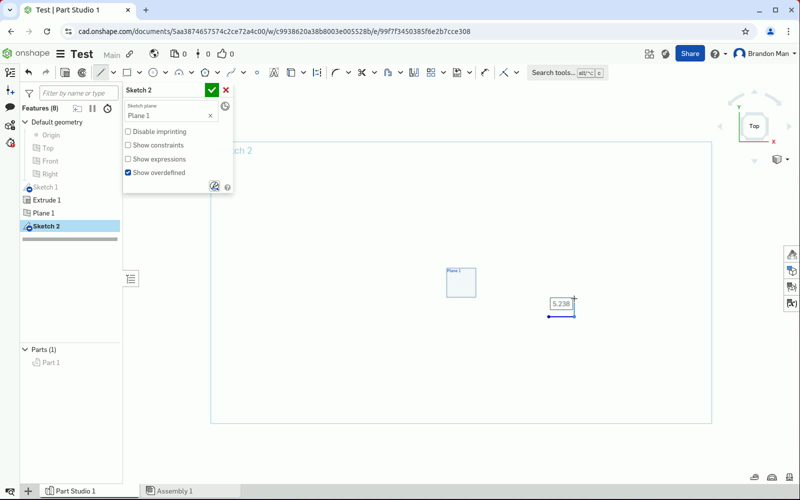
key_down(shift)
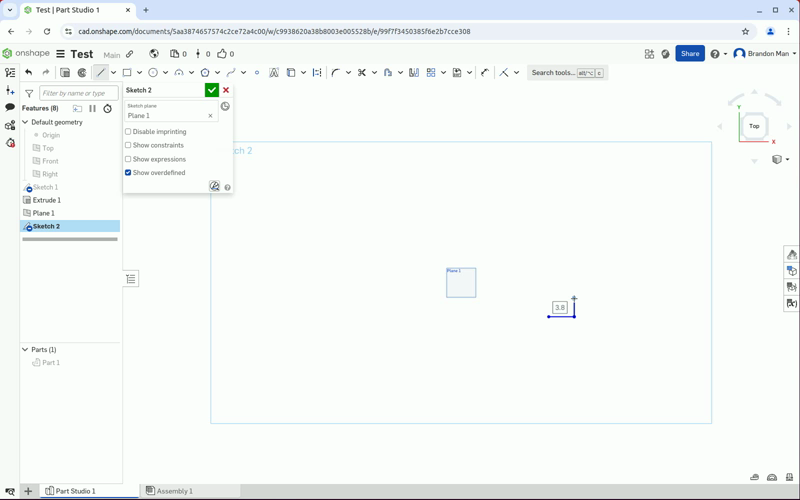
mouse_move(589, 298)
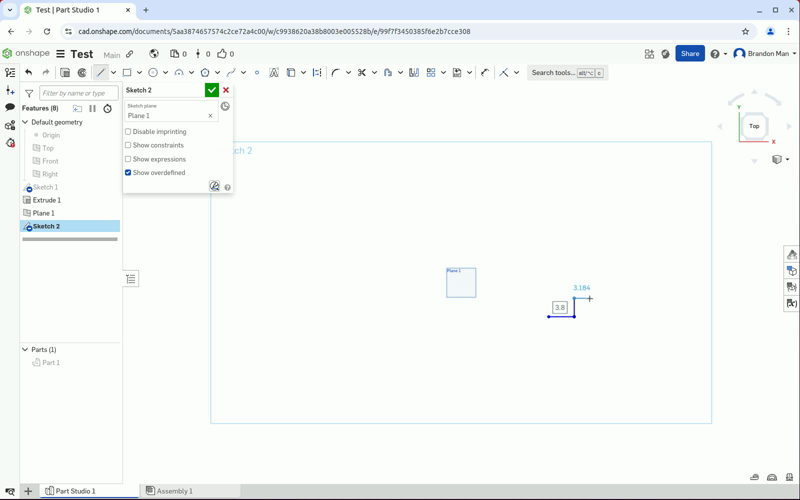
mouse_move(548, 298)
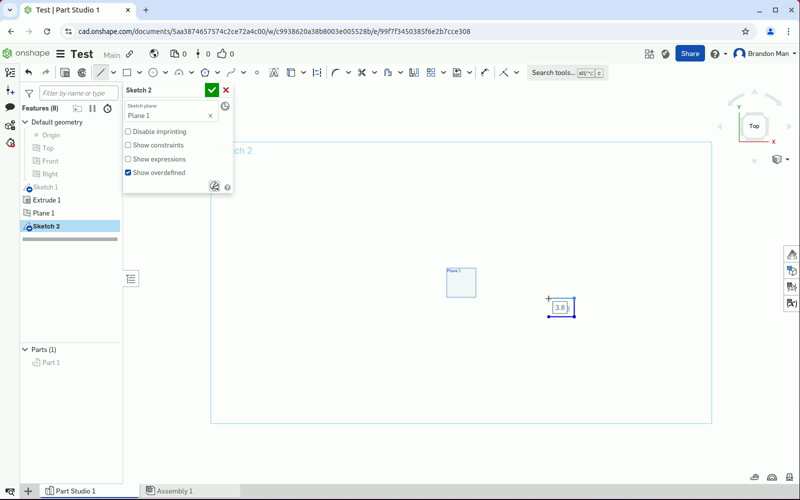
click(548, 298)
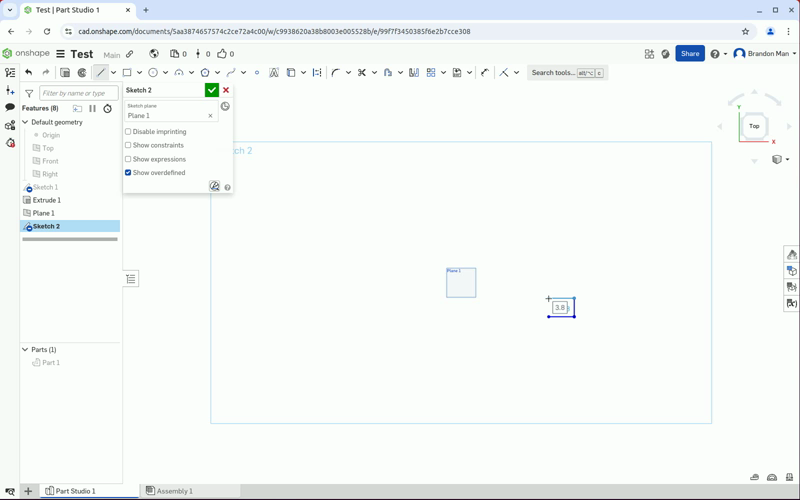
key_up(shift)
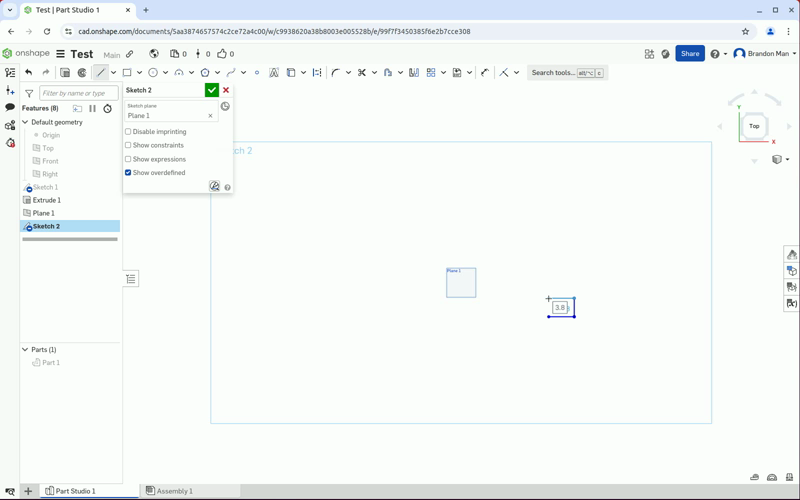
mouse_move(578, 298)
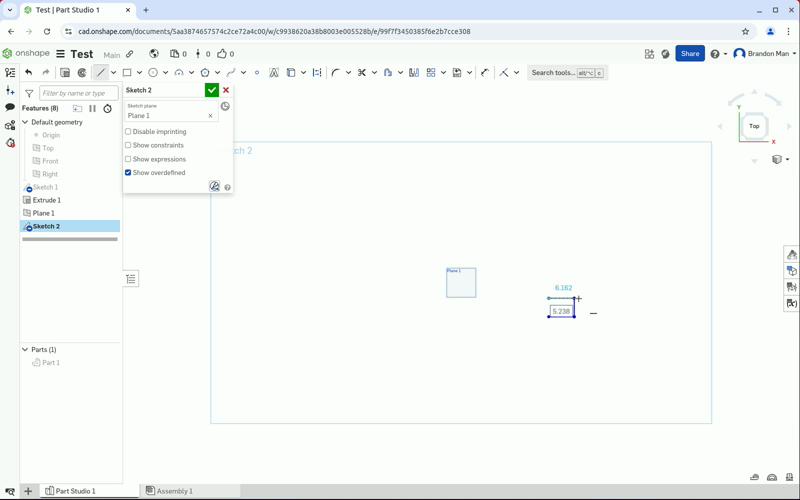
key_down(shift)
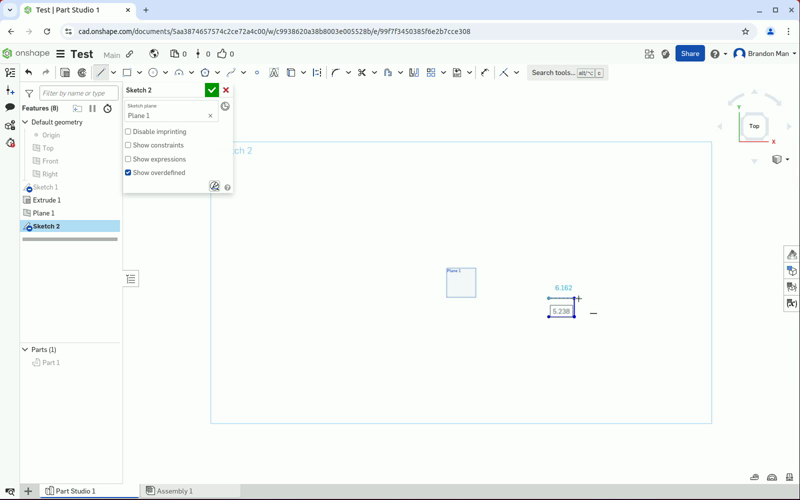
mouse_move(548, 316)
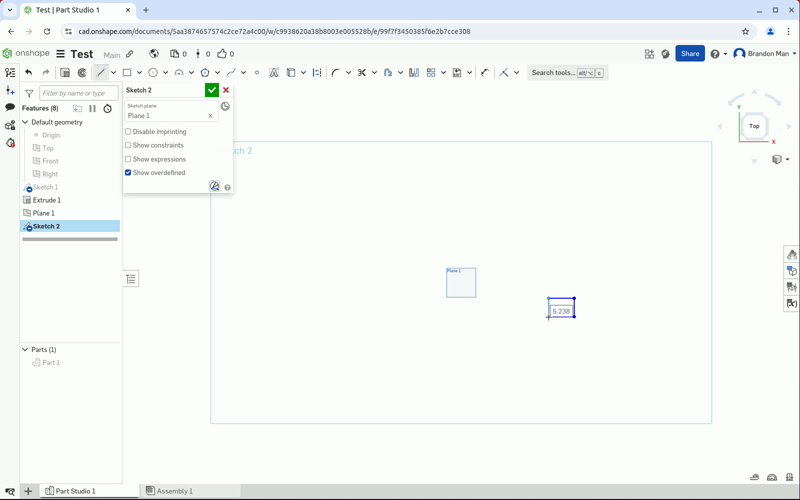
key_up(shift)
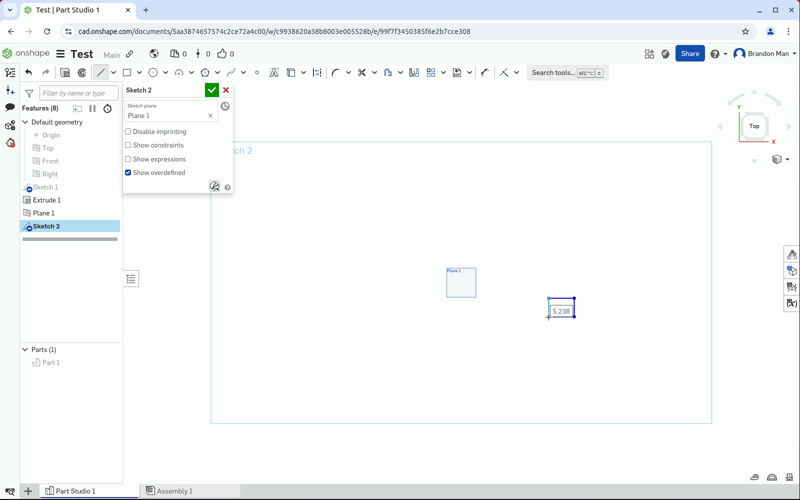
click(548, 316)
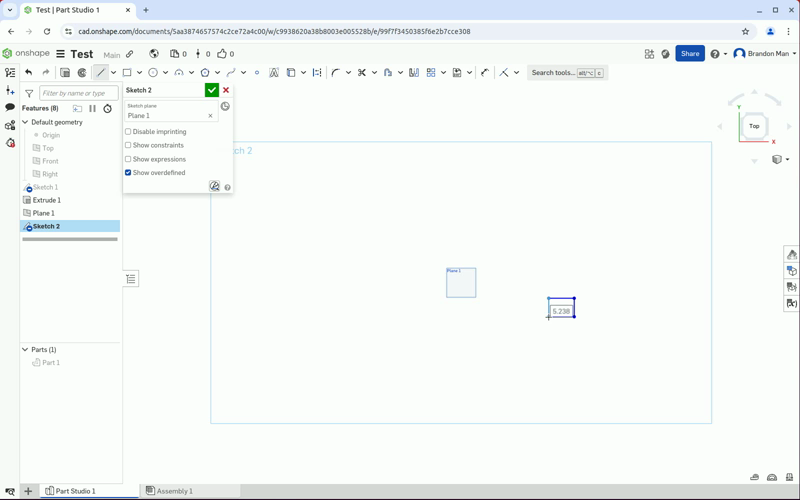
key(esc)
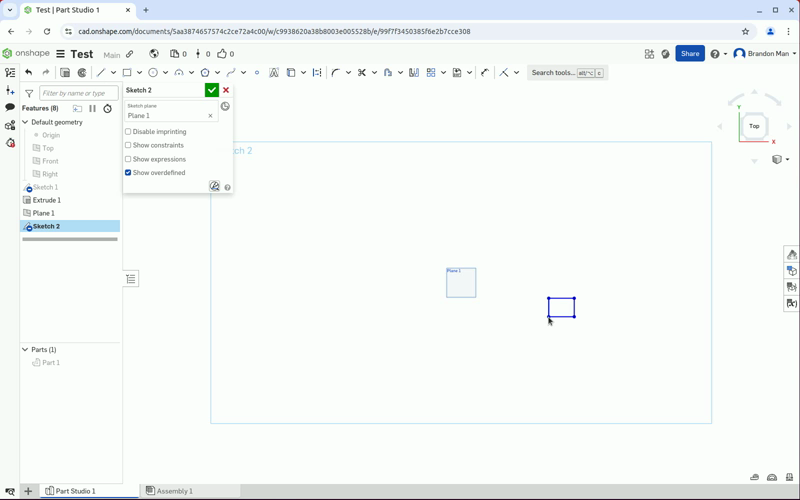
mouse_move(572, 309)
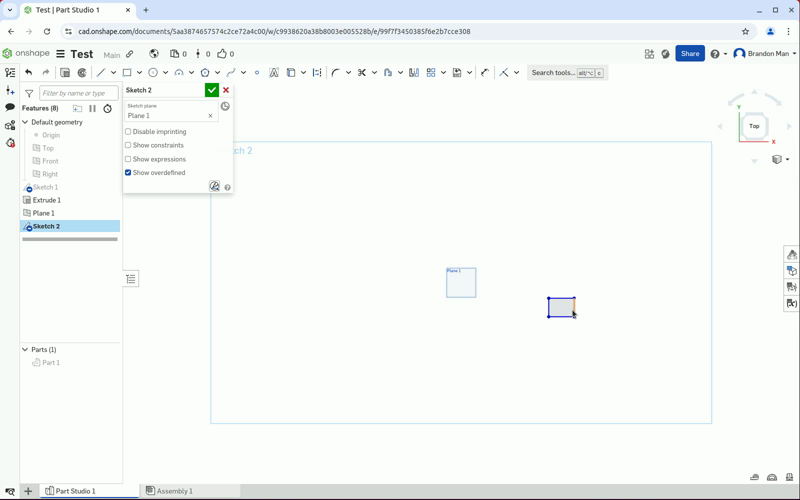
scroll(6)
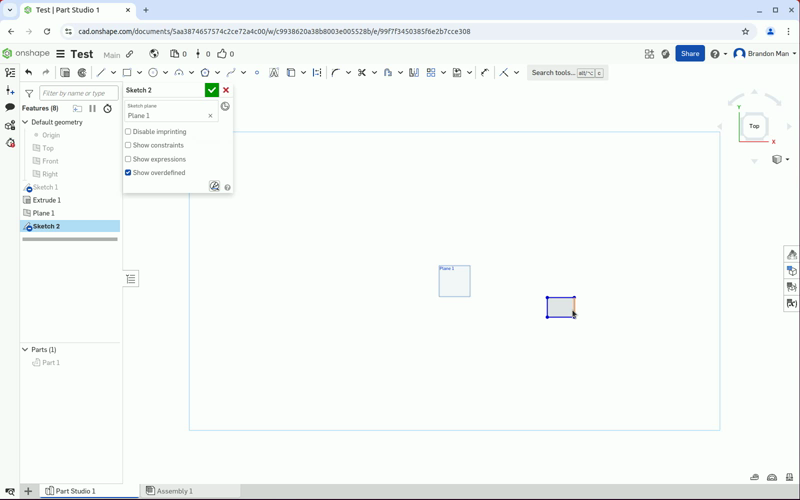
scroll(6)
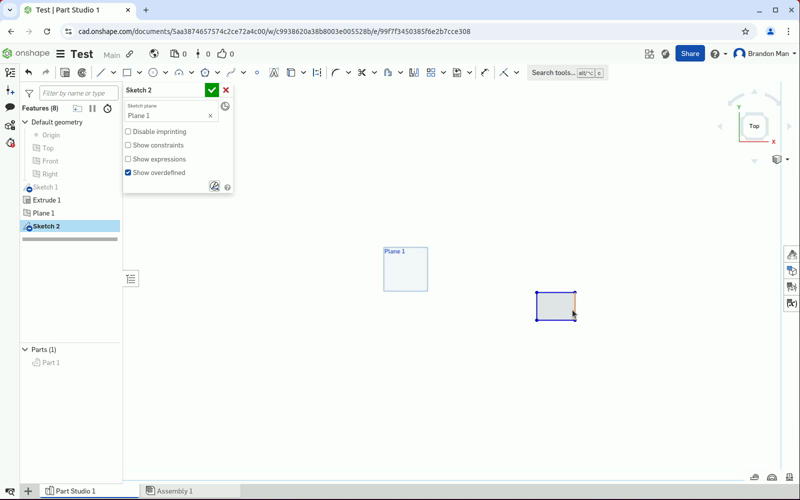
scroll(6)
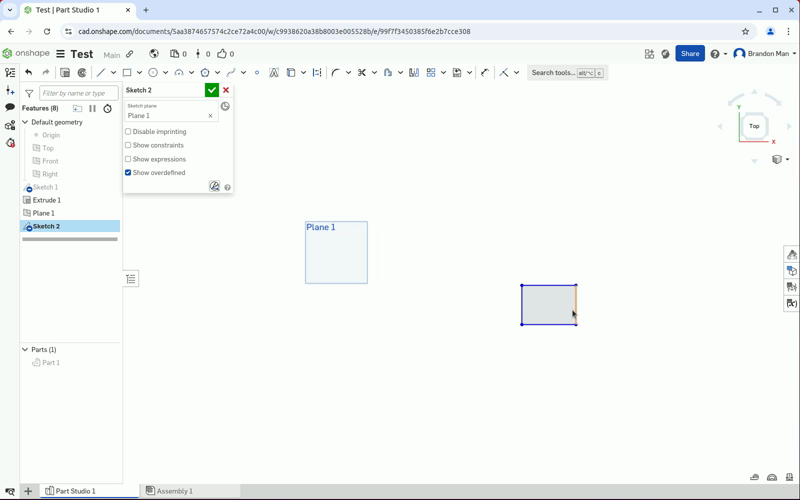
scroll(6)
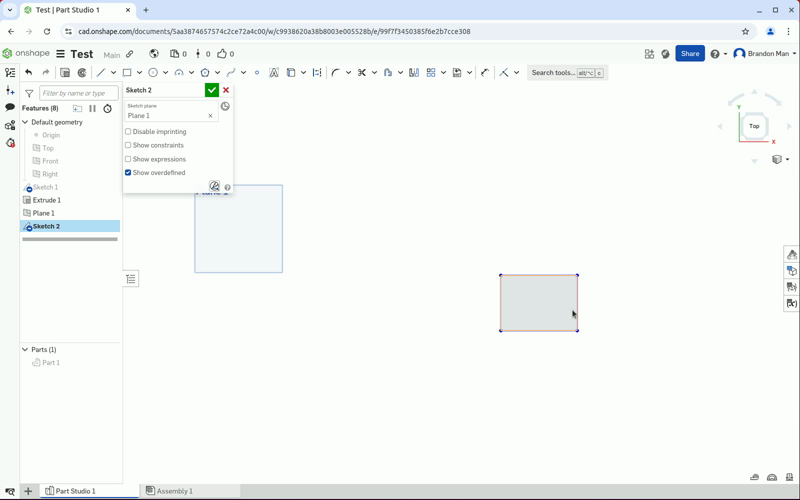
scroll(6)
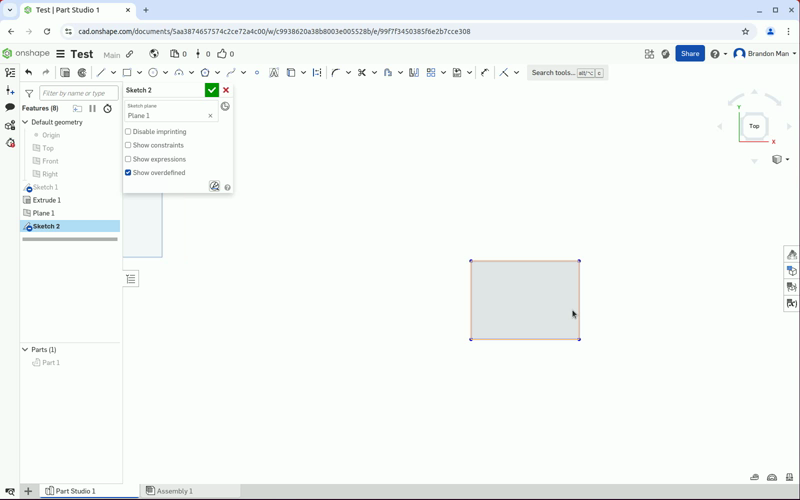
scroll(6)
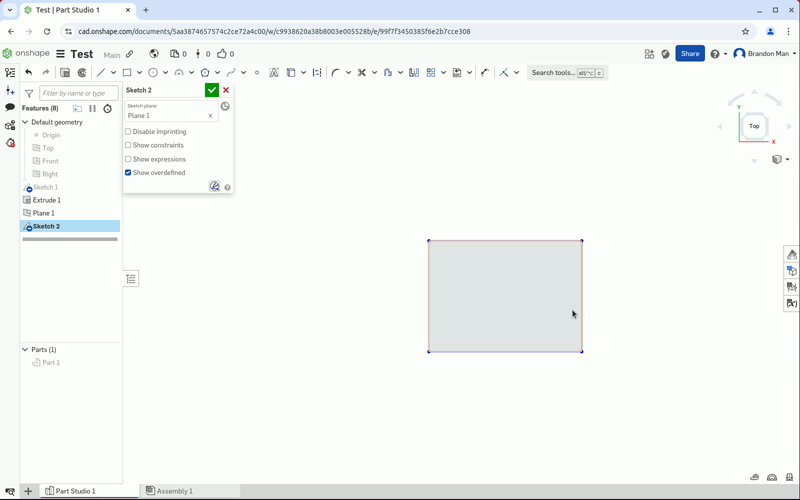
scroll(6)
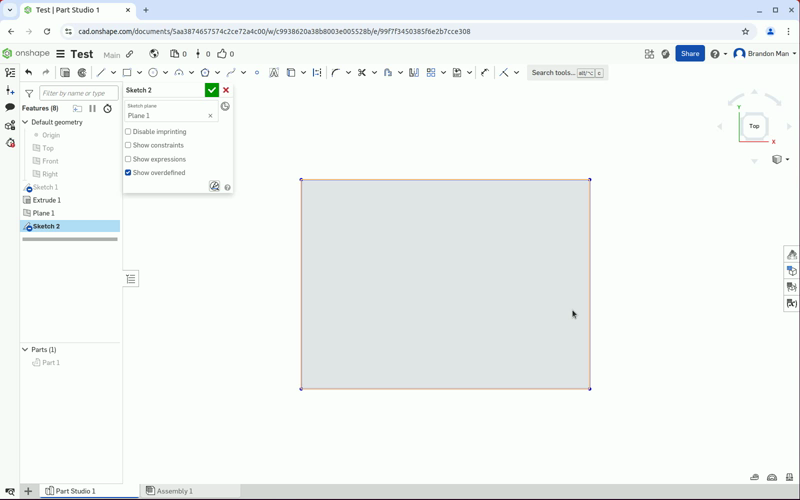
click(572, 309)
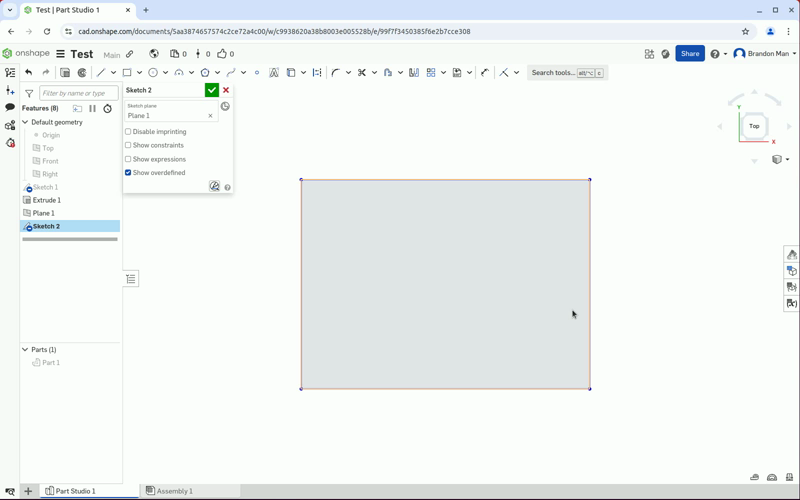
scroll(-6)
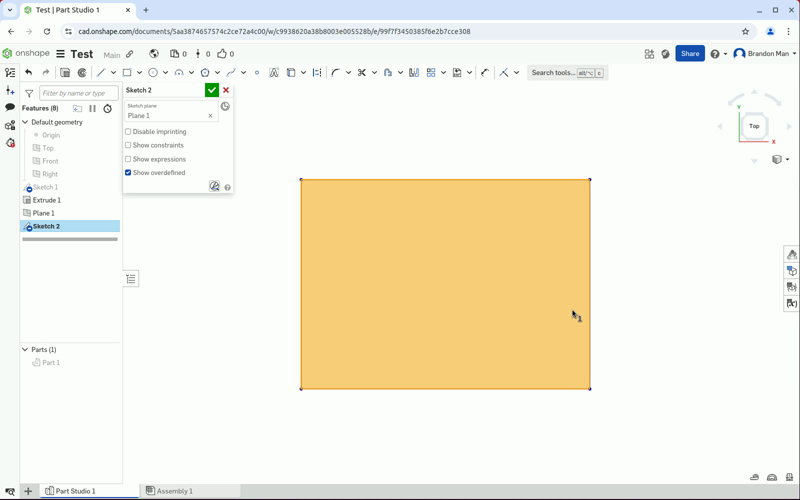
scroll(-6)
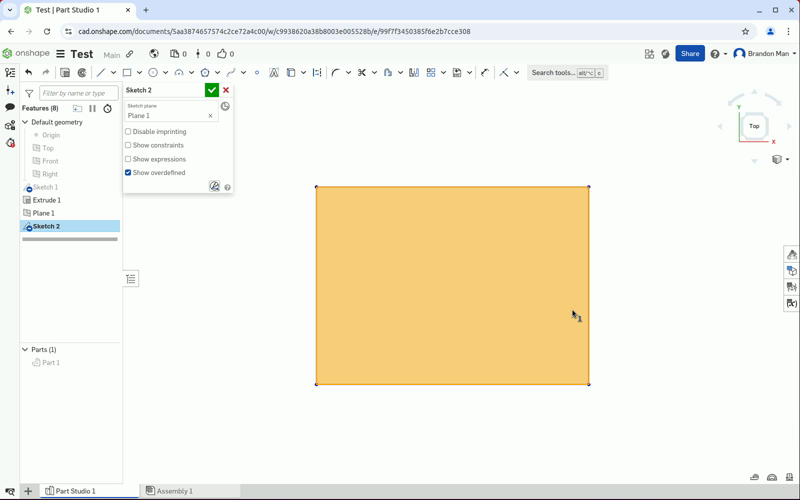
scroll(-6)
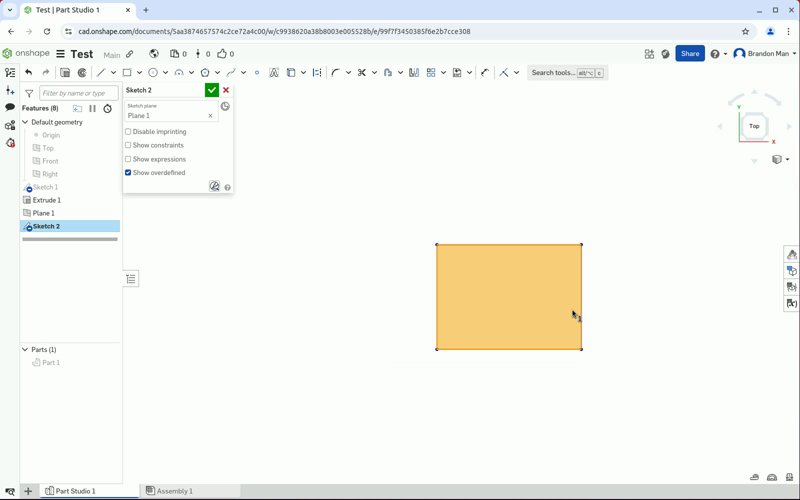
scroll(-6)
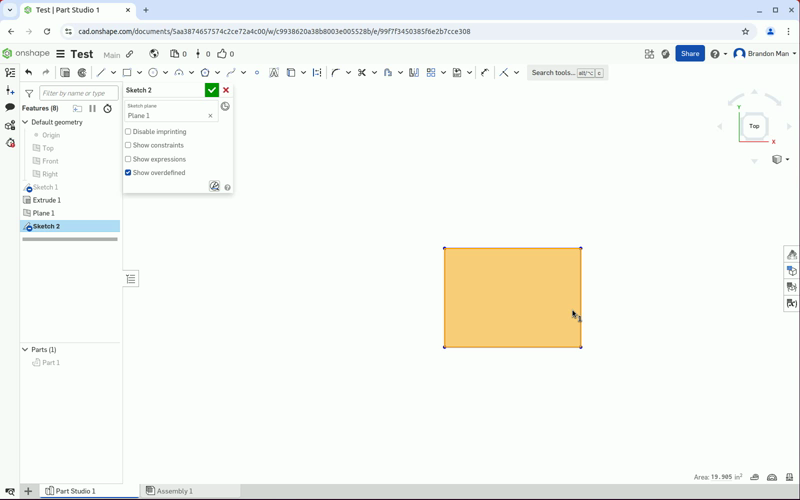
scroll(-6)
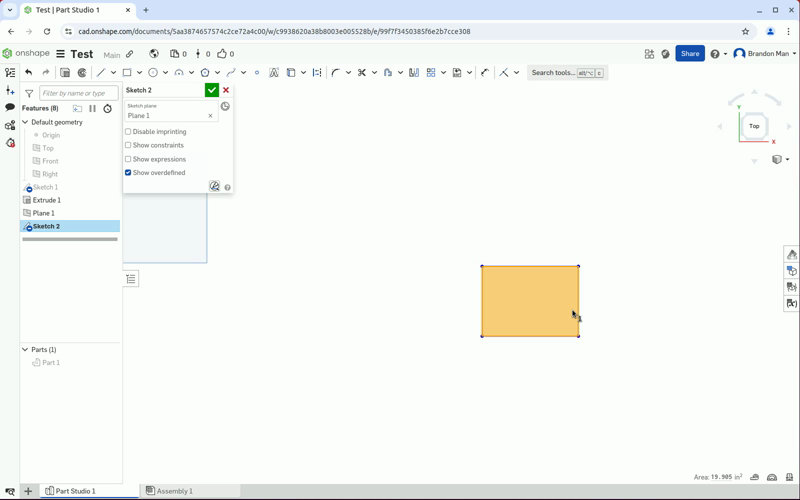
scroll(-6)
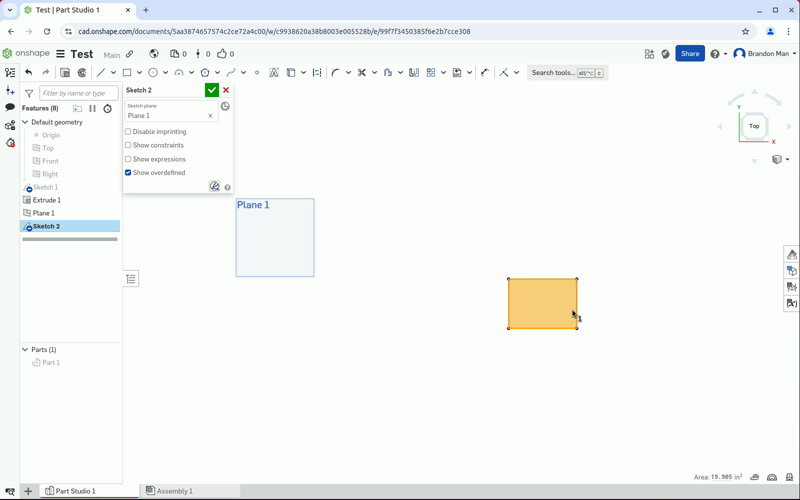
scroll(-6)
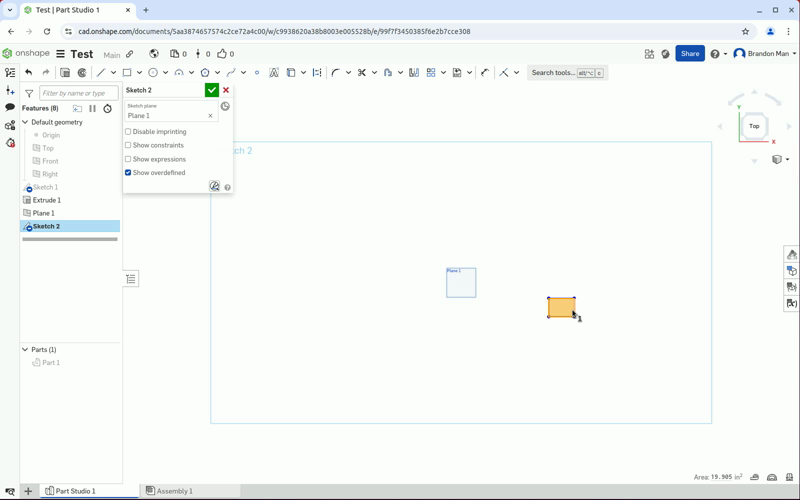
mouse_move(73, 352)
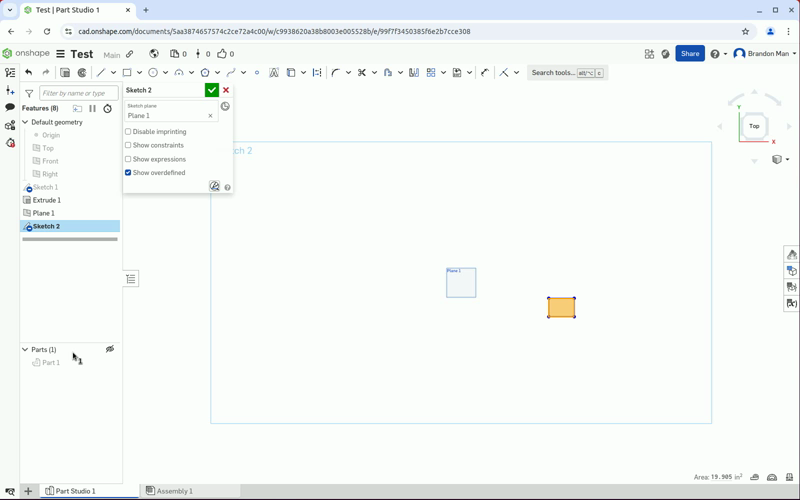
key(shift+y)
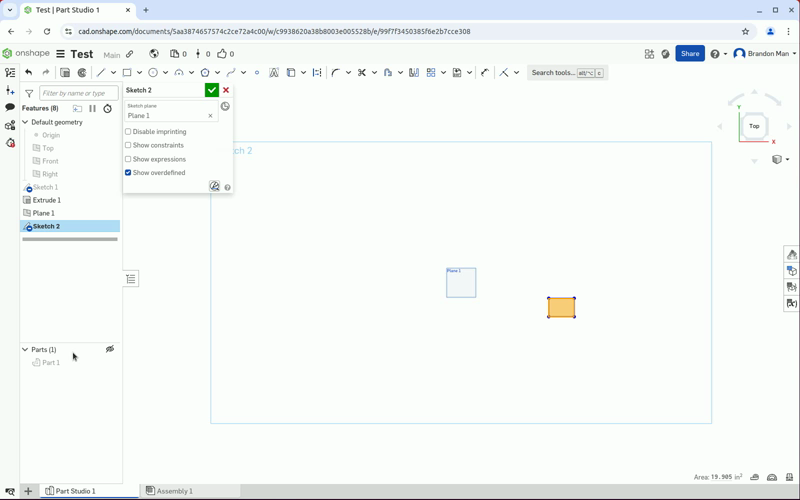
key(shift+e)
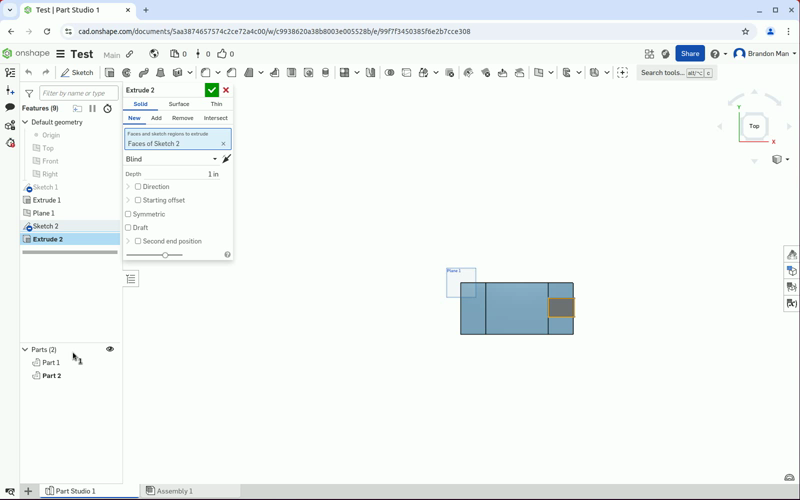
mouse_move(143, 106)
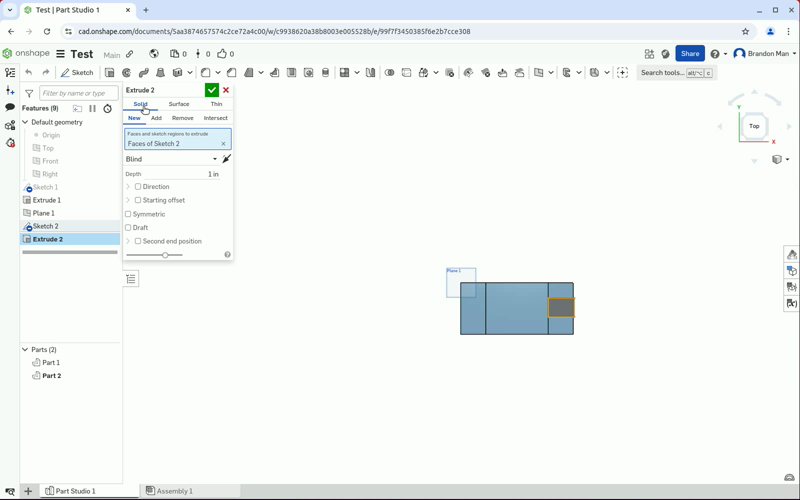
click(143, 106)
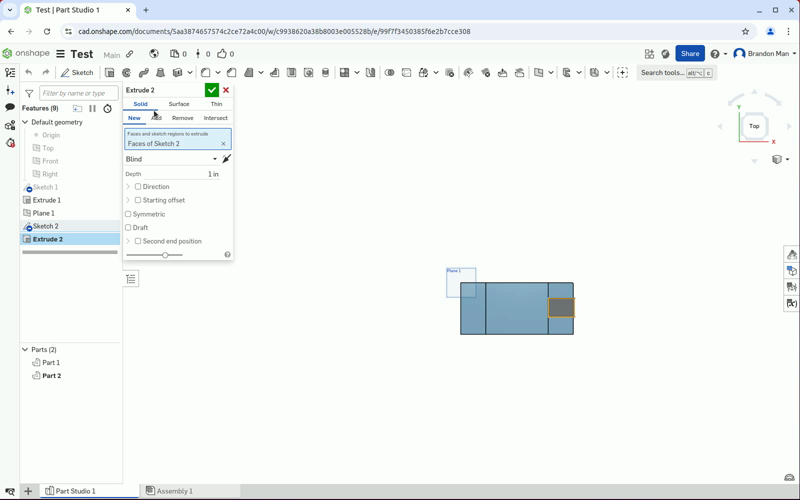
mouse_move(186, 120)
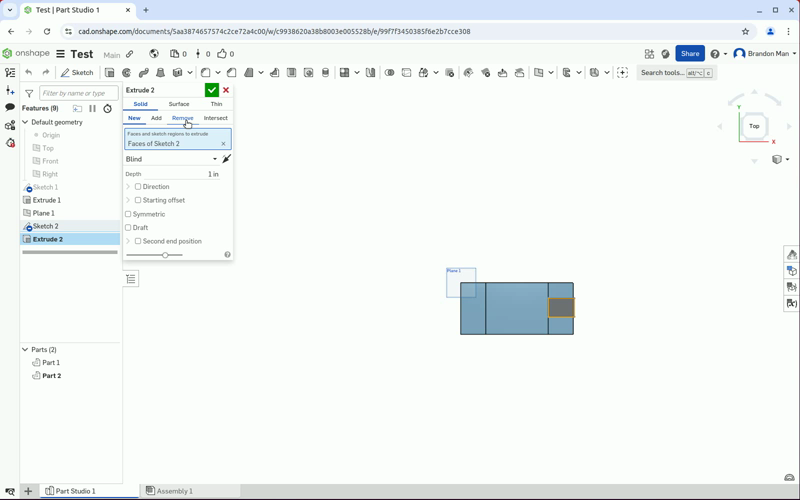
click(186, 120)
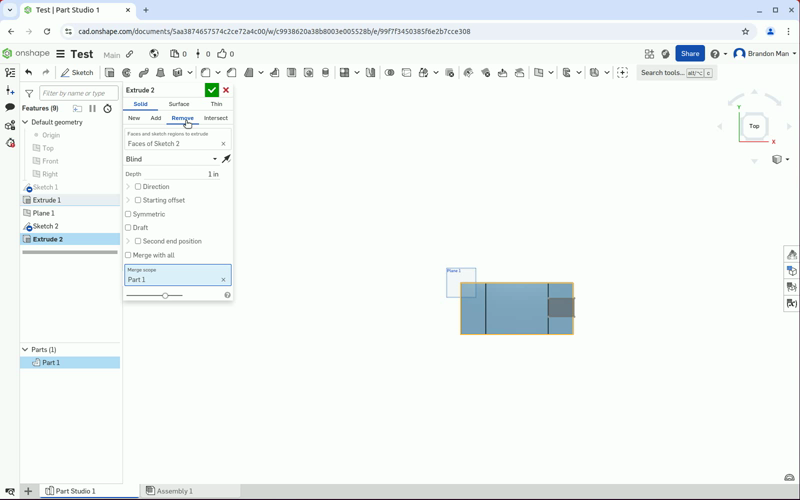
key(tab, 4)
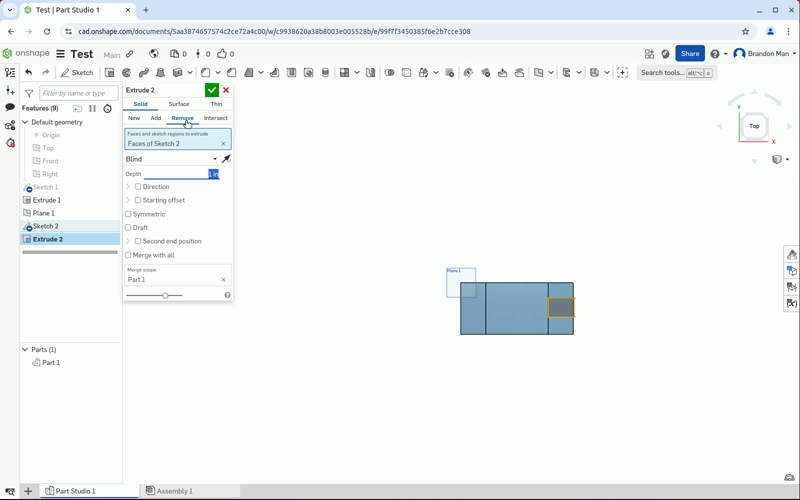
text(10.591)
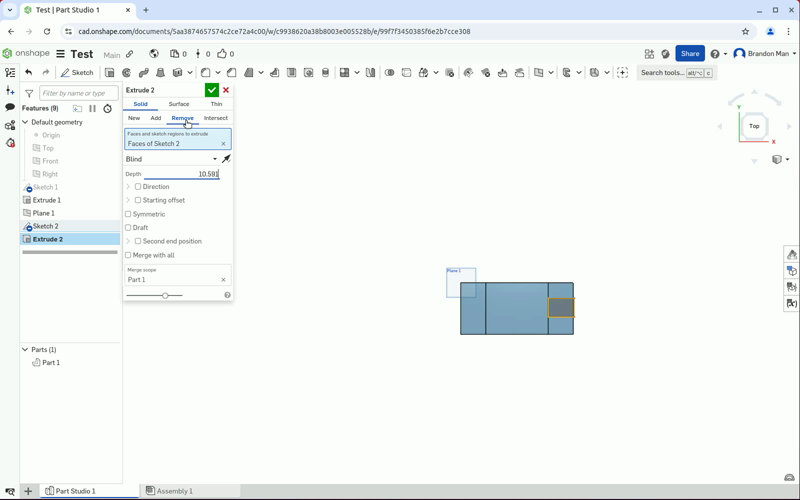
key(tab, 6)
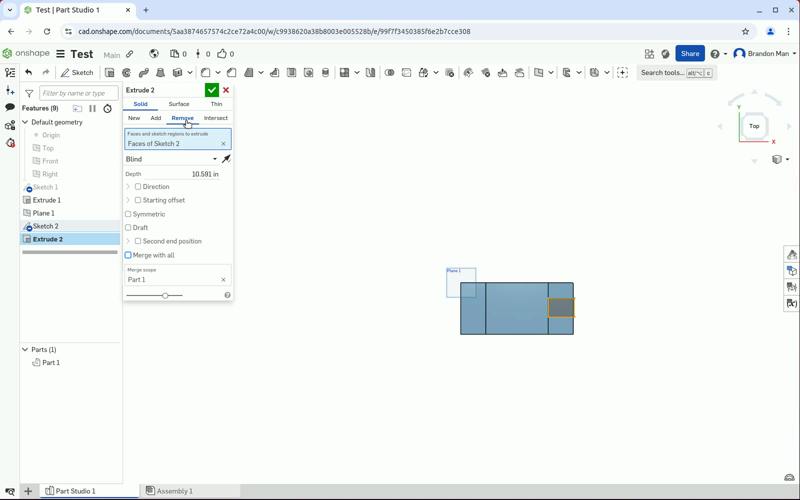
key(space)
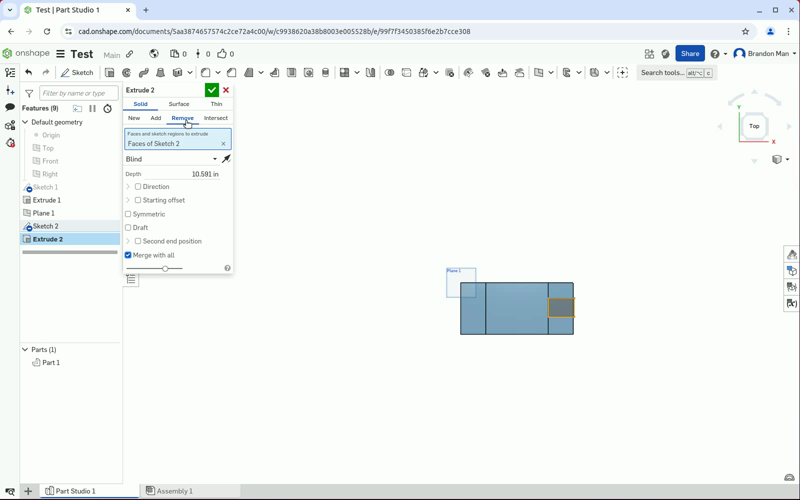
key(enter)
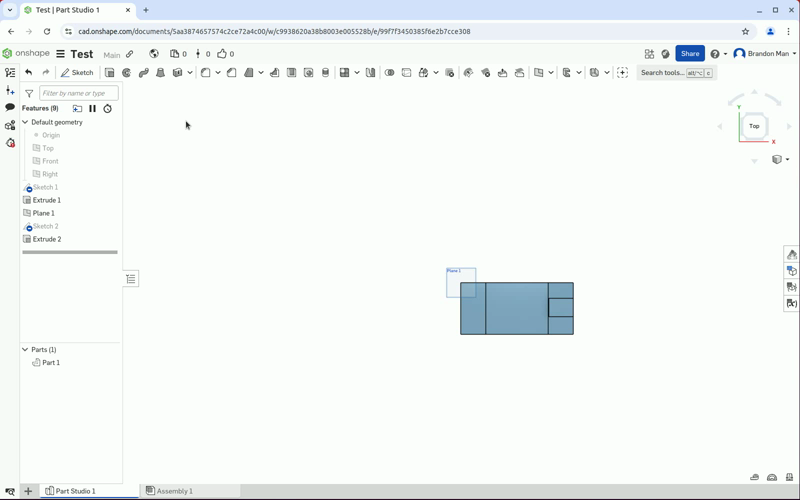
key(shift+h)
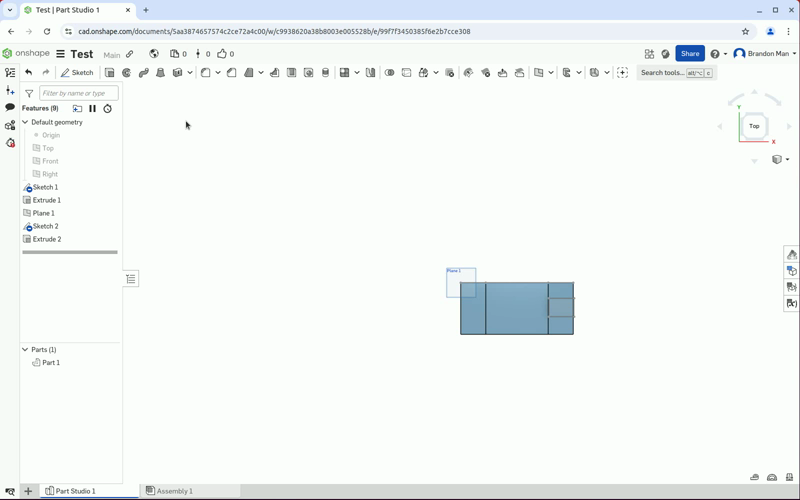
key(shift+h)
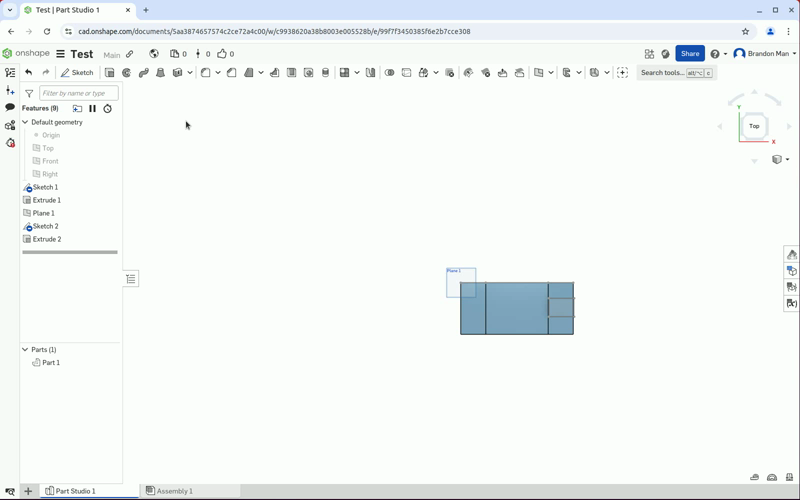
key(shift+7)
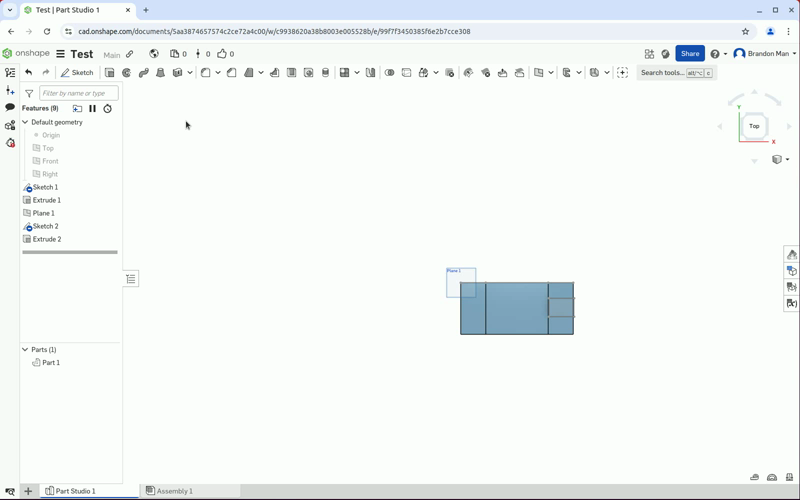
key(up, 3)
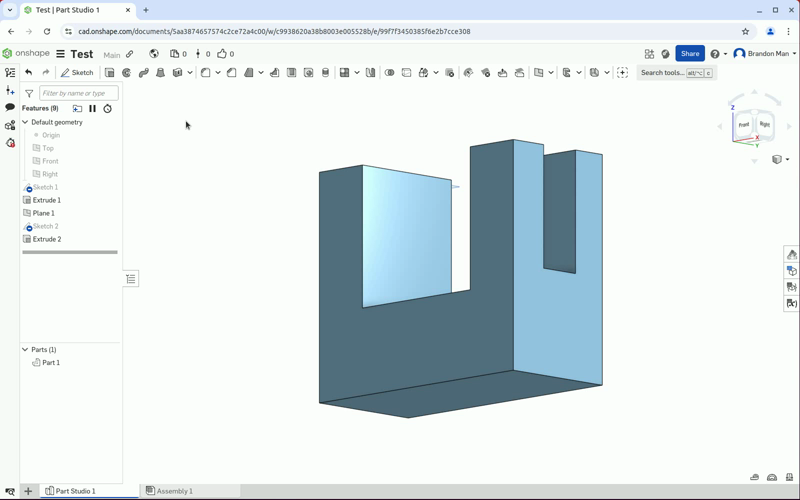
key(left, 3)
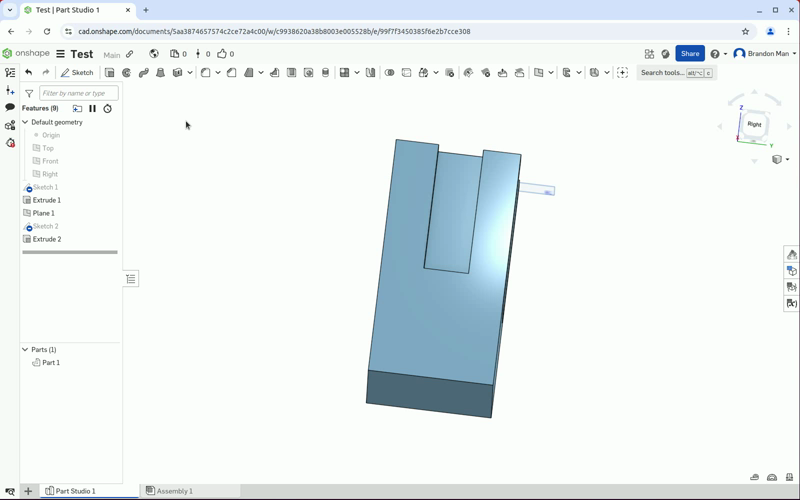
key(right, 3)
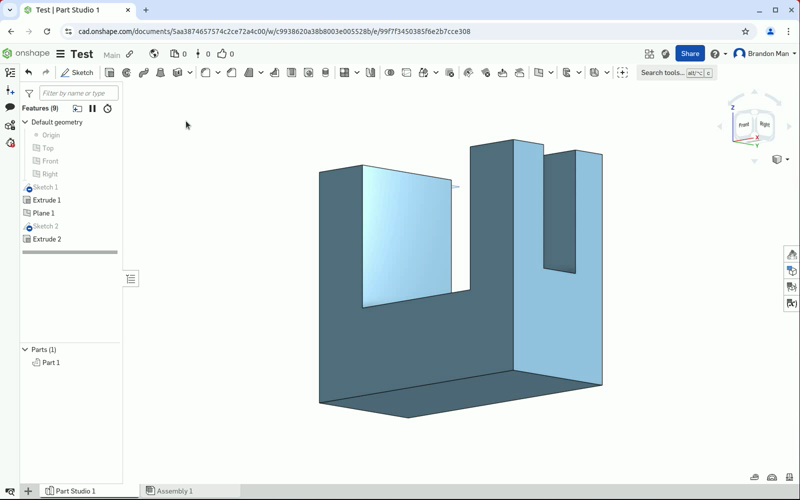
key(down, 3)
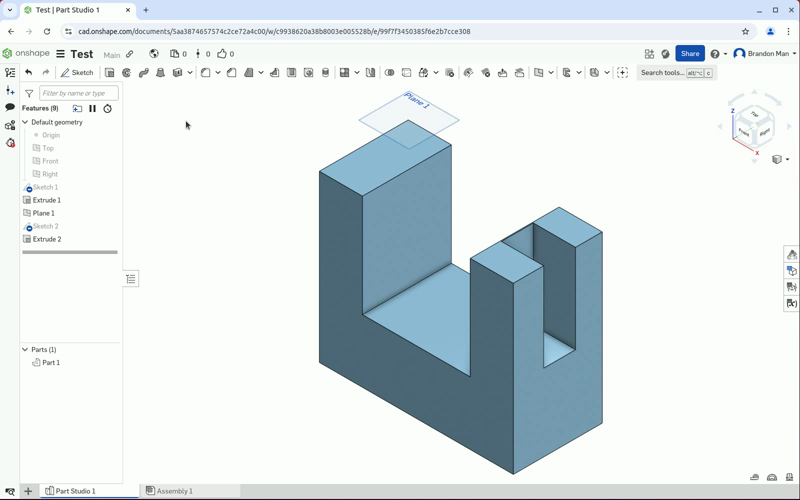
mouse_move(73, 189)
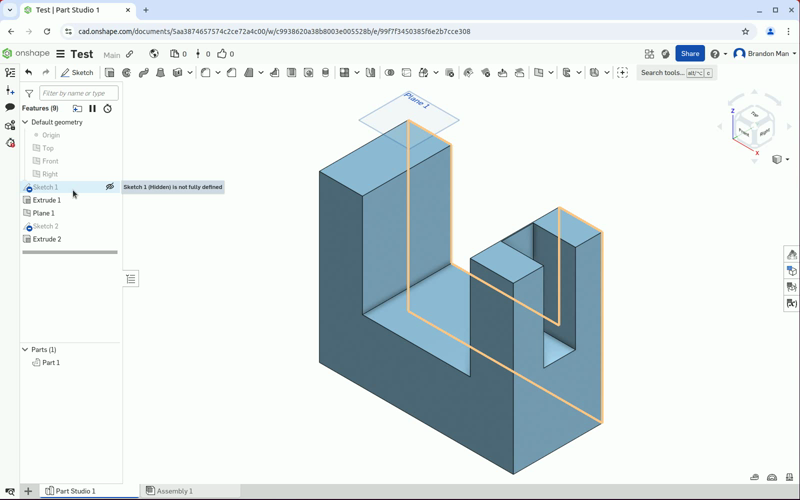
click(73, 189)